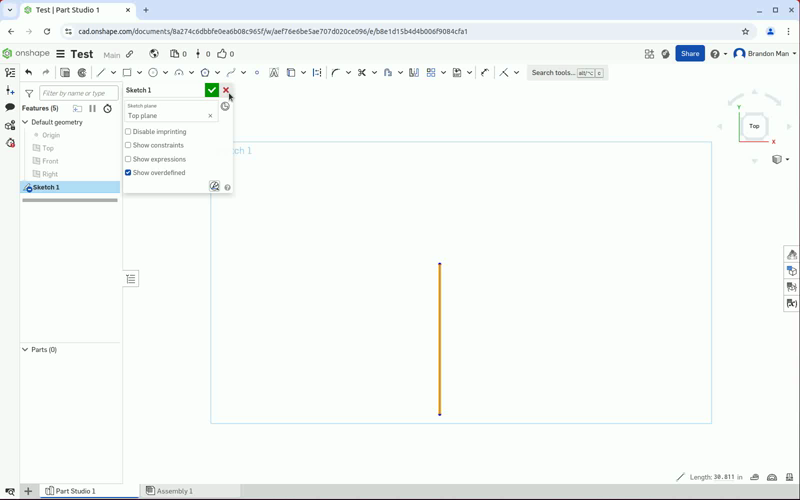
key(shift+h)
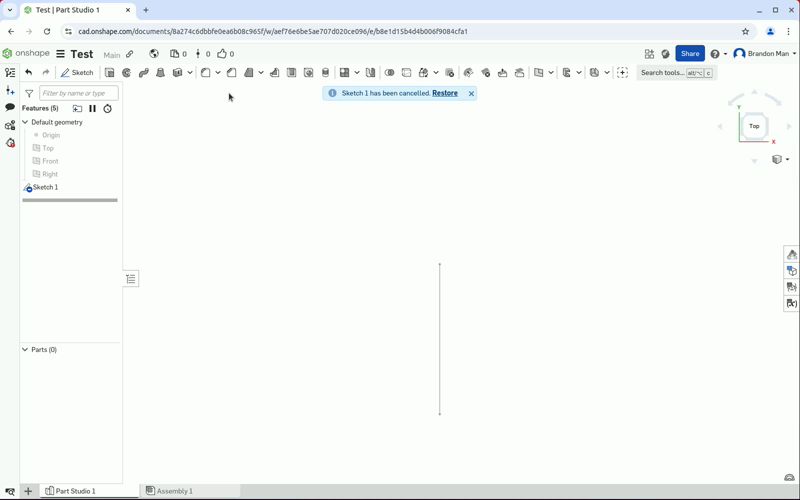
mouse_move(73, 352)
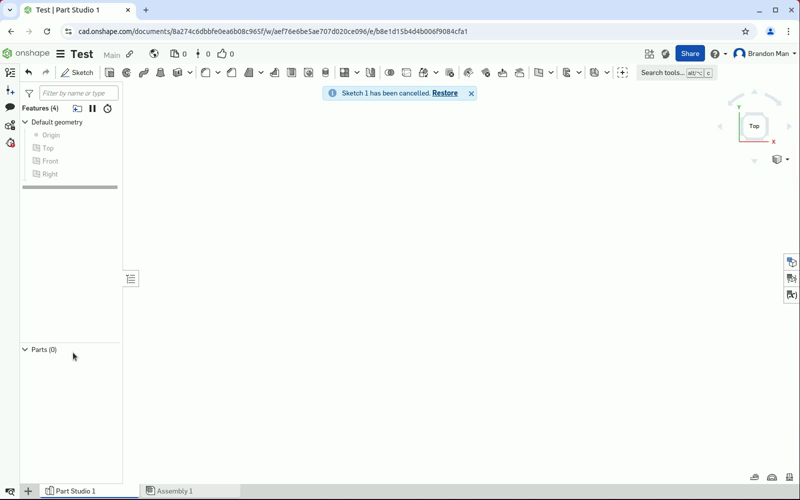
key(y)
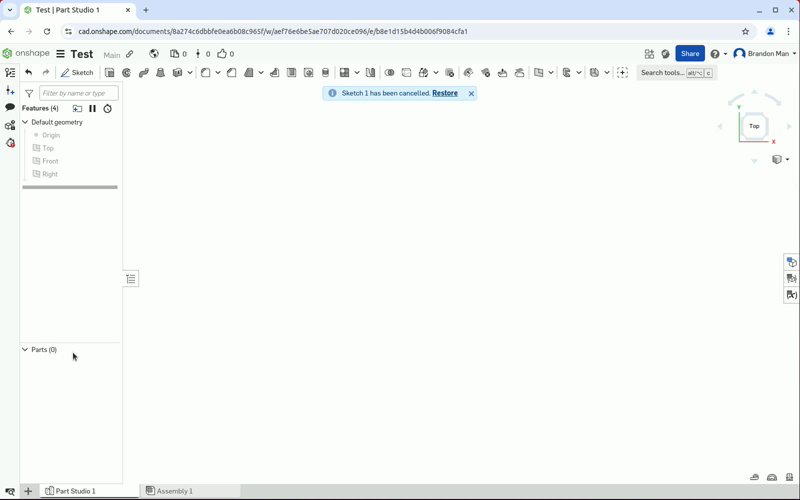
key(shift+p)
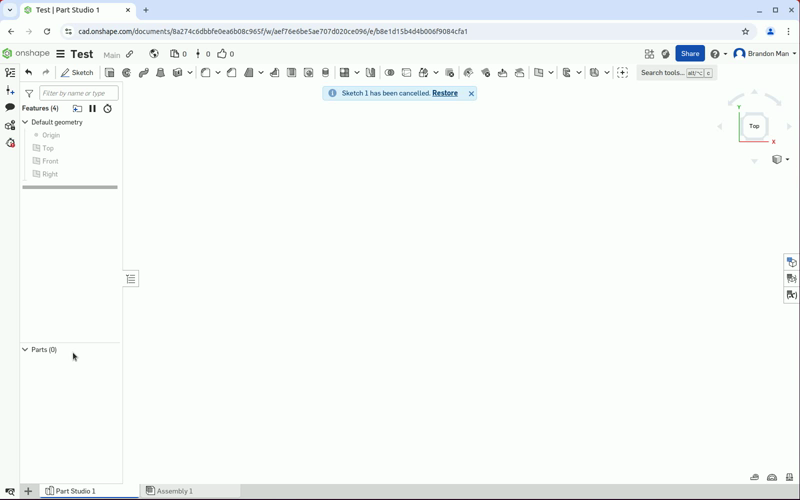
key(space)
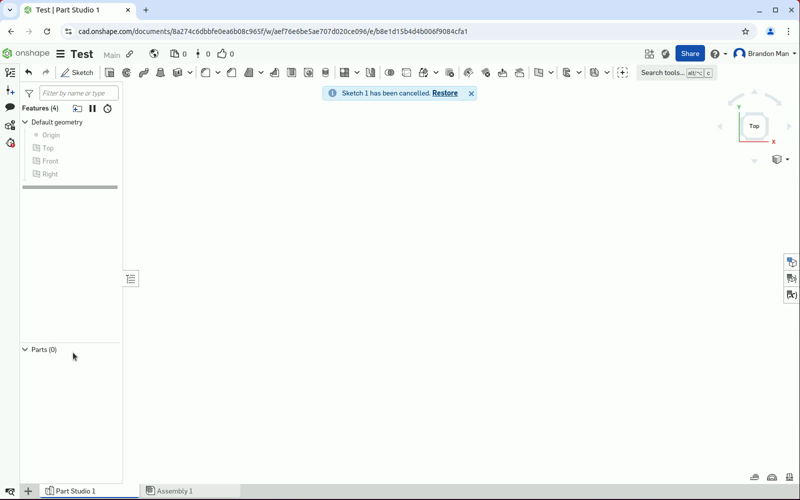
key_down(shift)
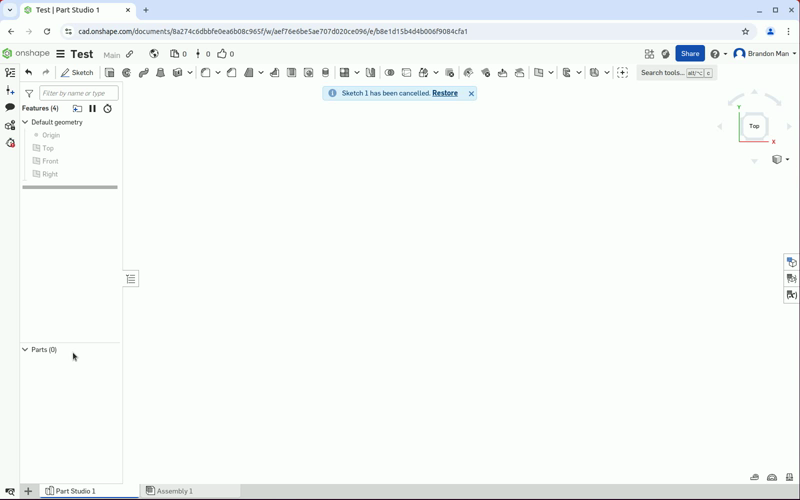
key(up)
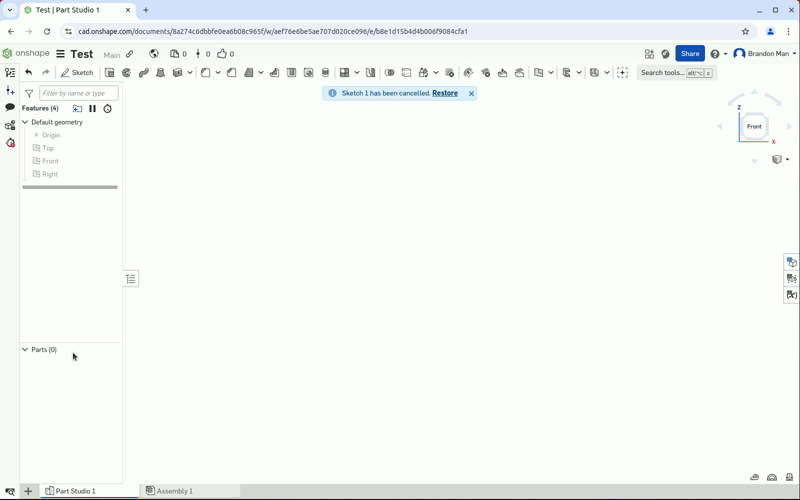
key_up(shift)
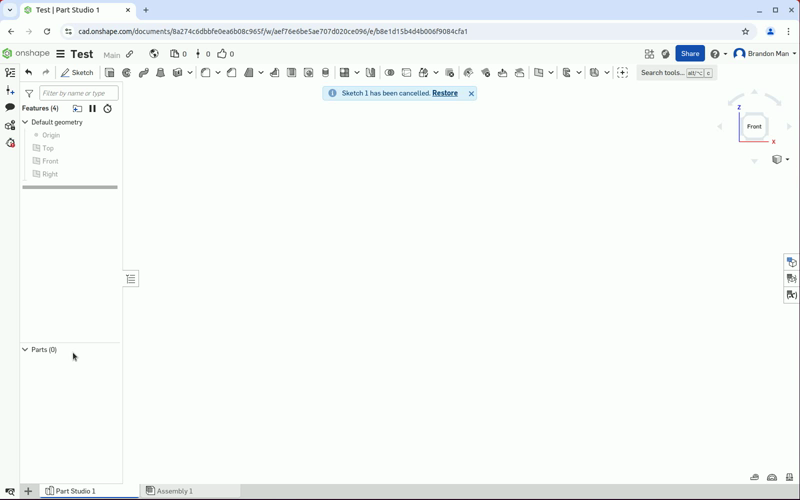
mouse_move(73, 352)
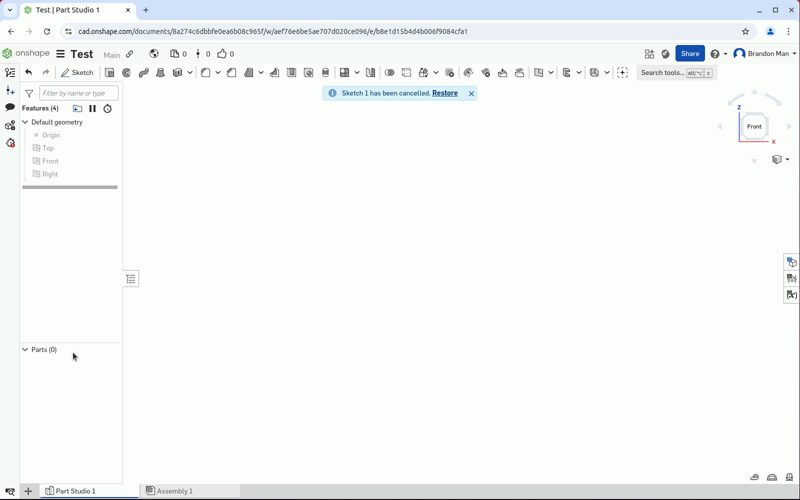
key(shift+y)
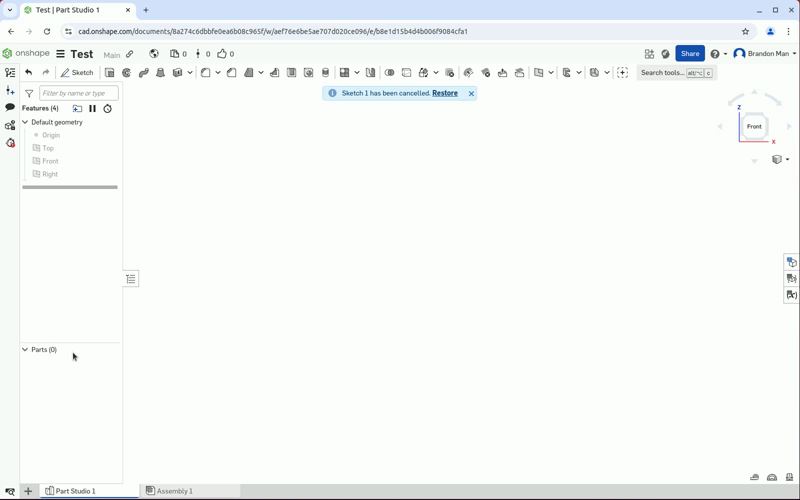
key(shift+s)
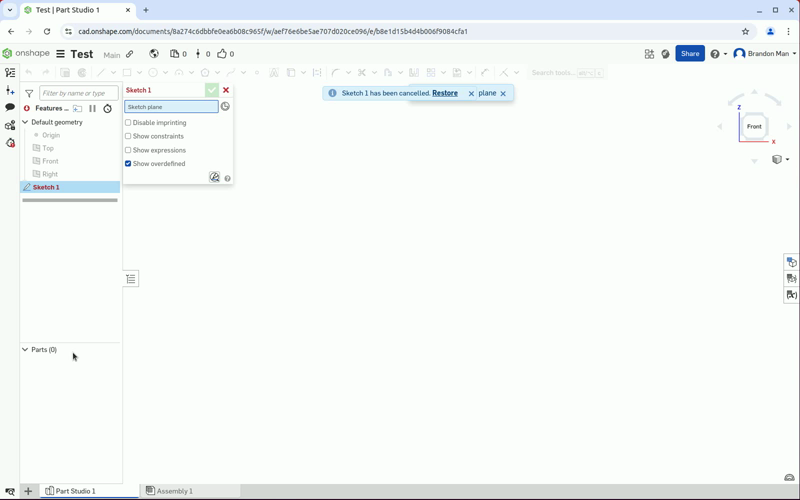
mouse_move(73, 163)
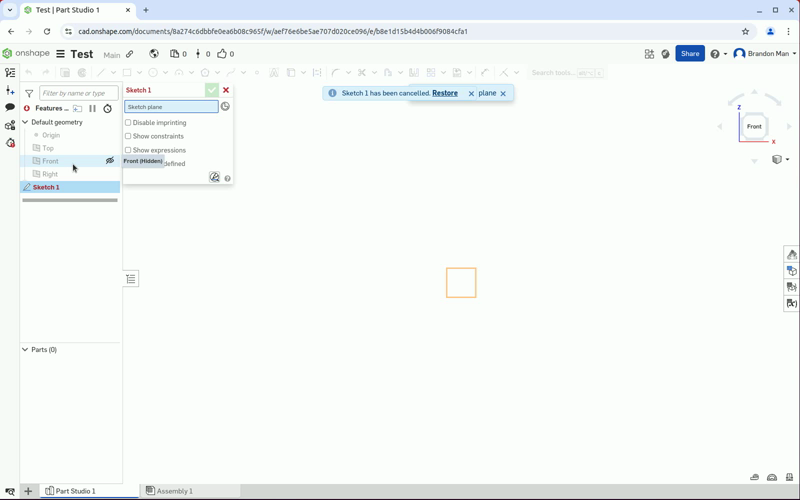
click(73, 163)
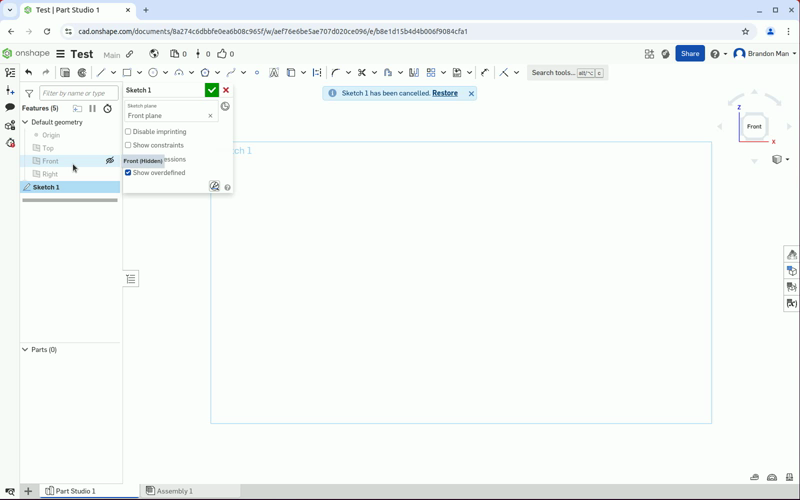
mouse_move(73, 352)
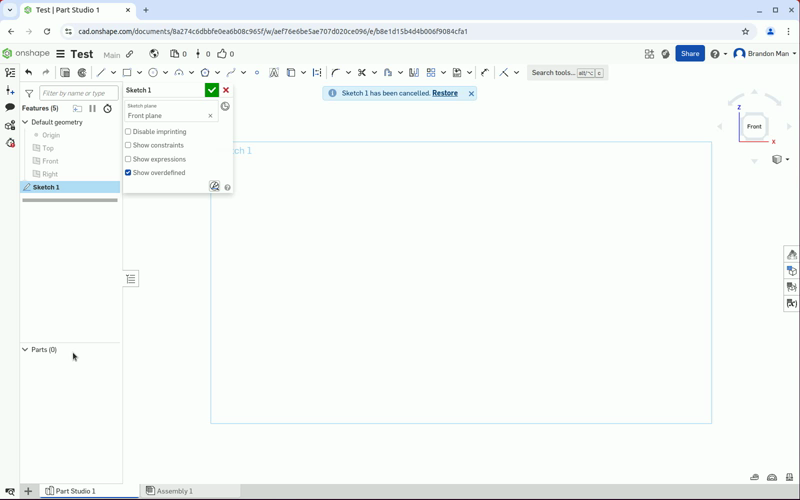
key(y)
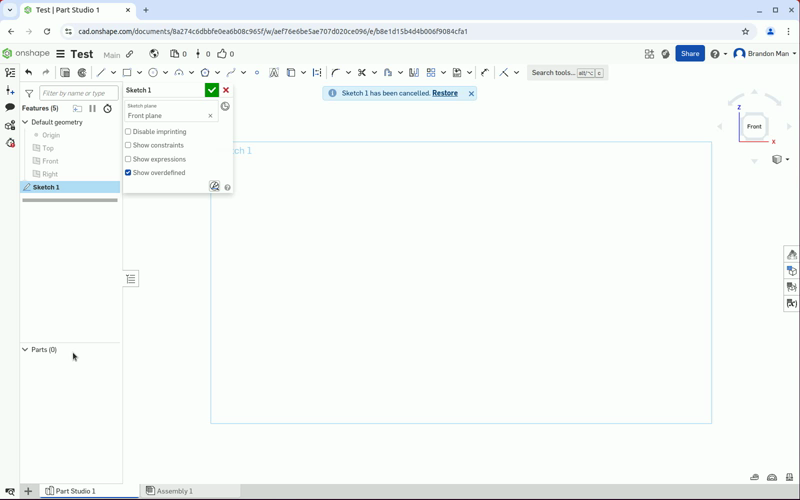
key(c)
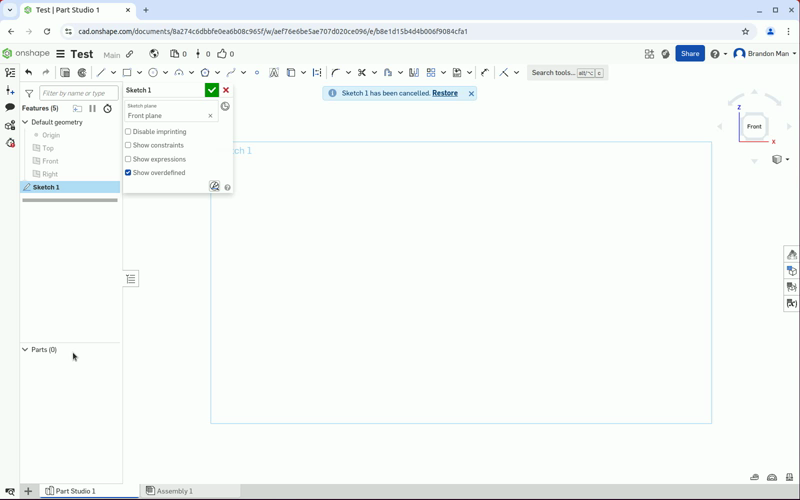
key_down(shift)
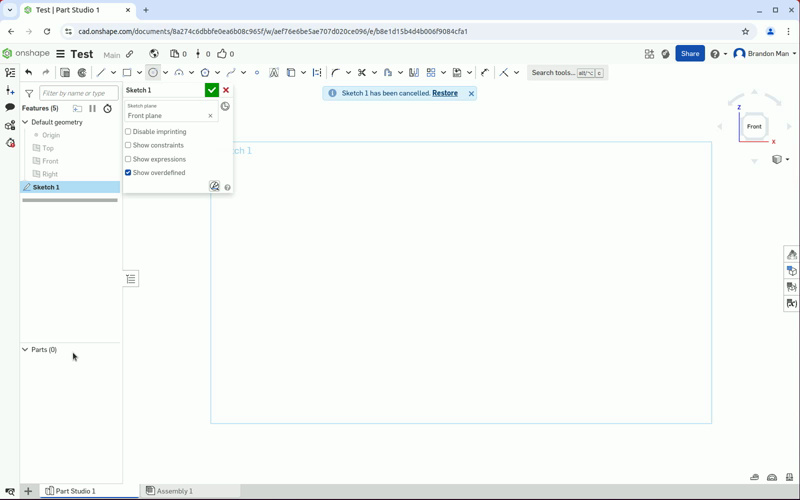
mouse_move(461, 282)
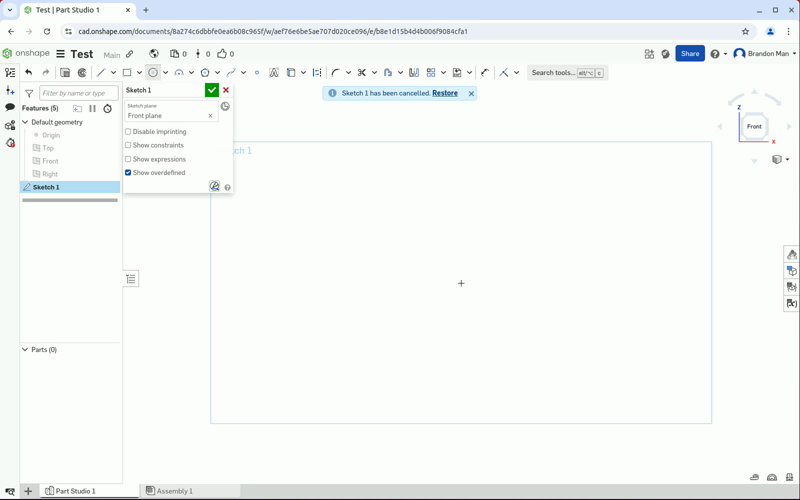
click(461, 282)
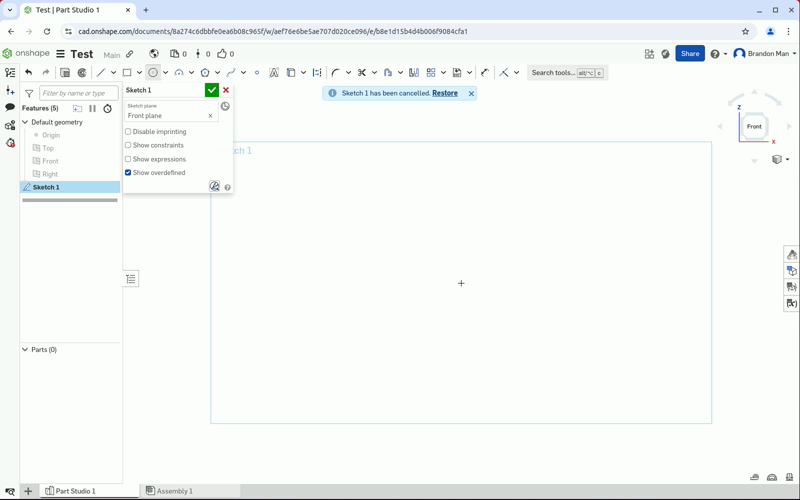
key_up(shift)
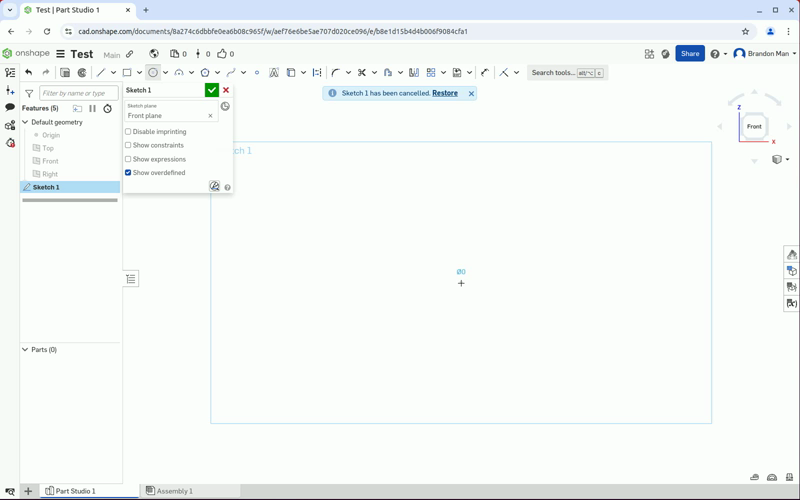
mouse_move(497, 282)
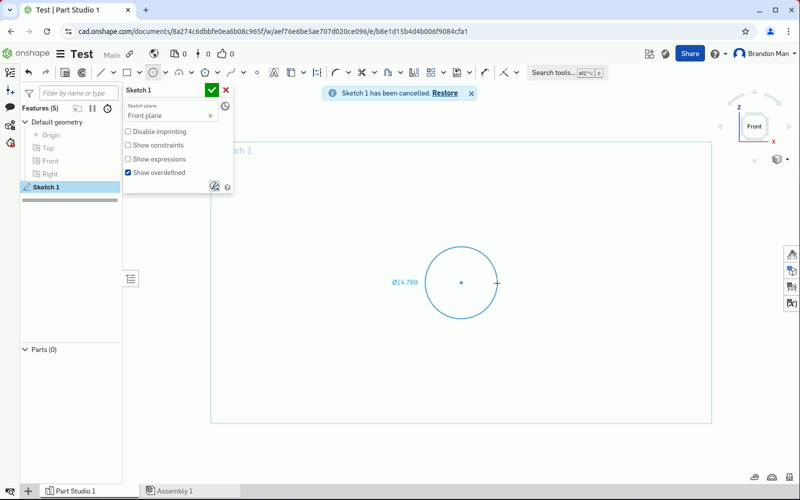
click(497, 282)
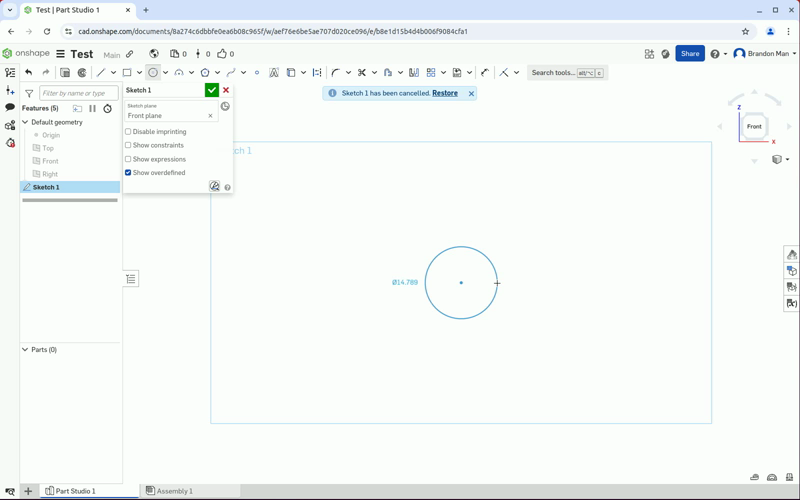
key(esc)
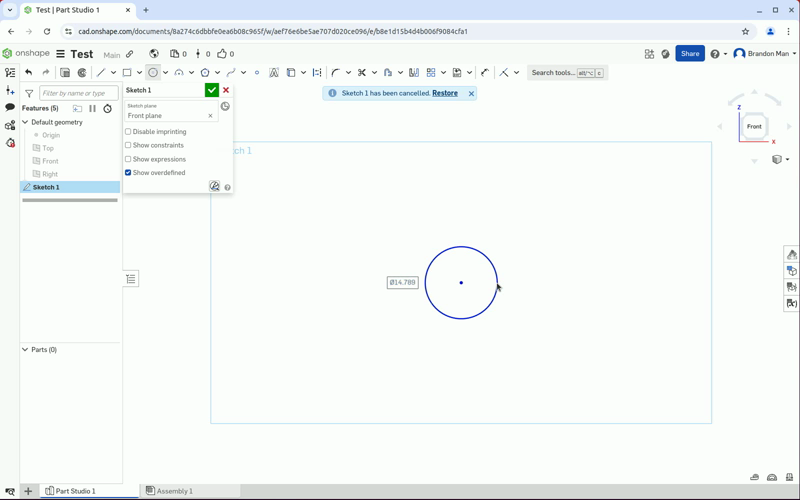
key(c)
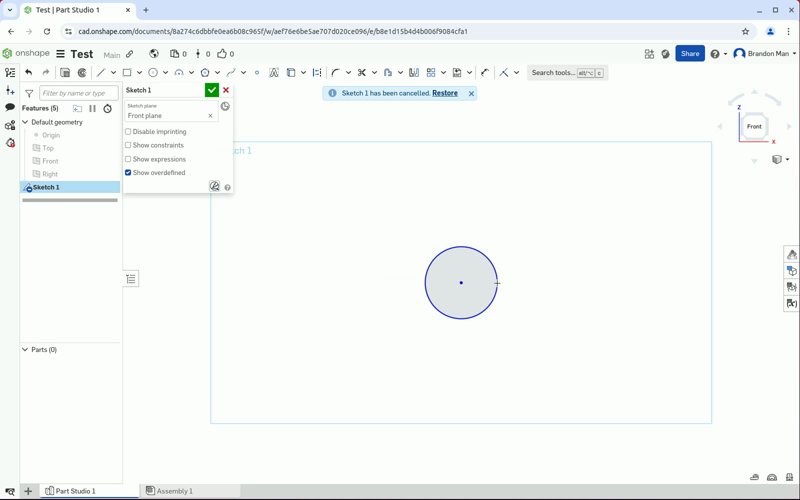
key_down(shift)
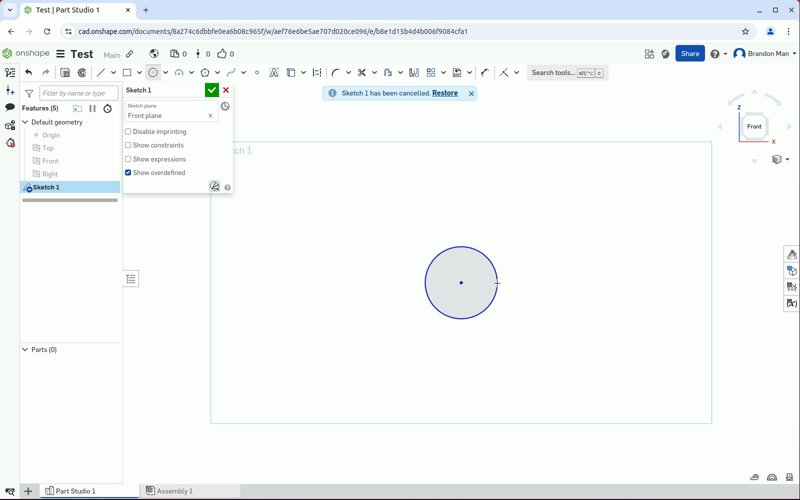
mouse_move(461, 282)
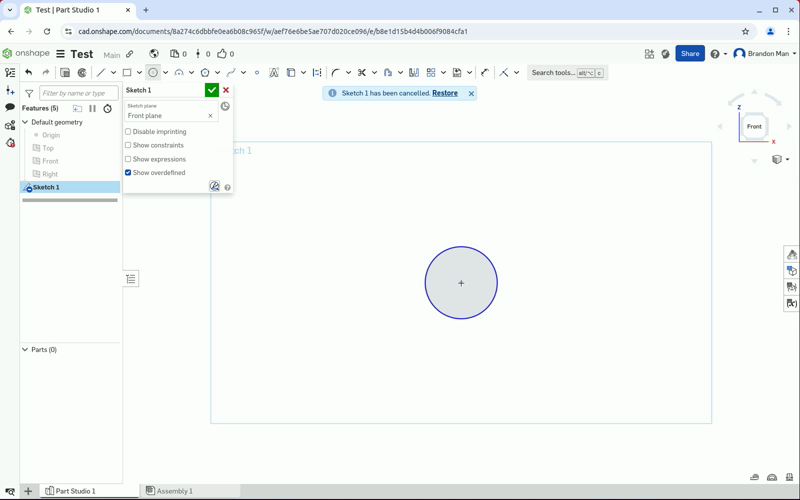
click(461, 282)
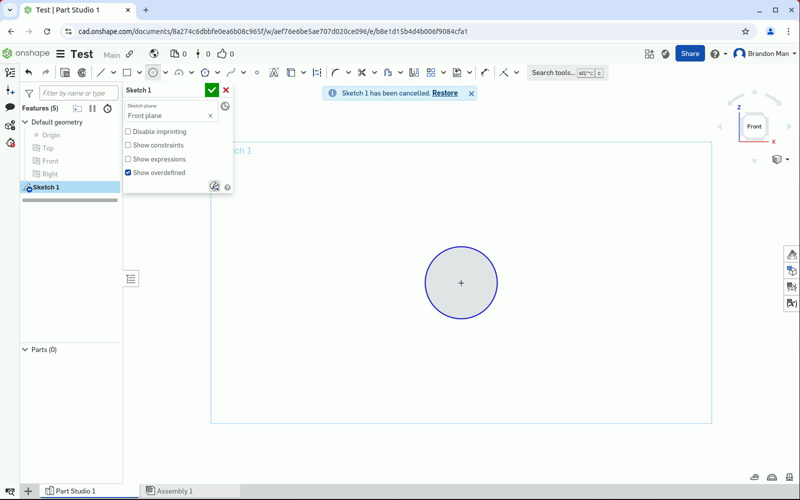
key_up(shift)
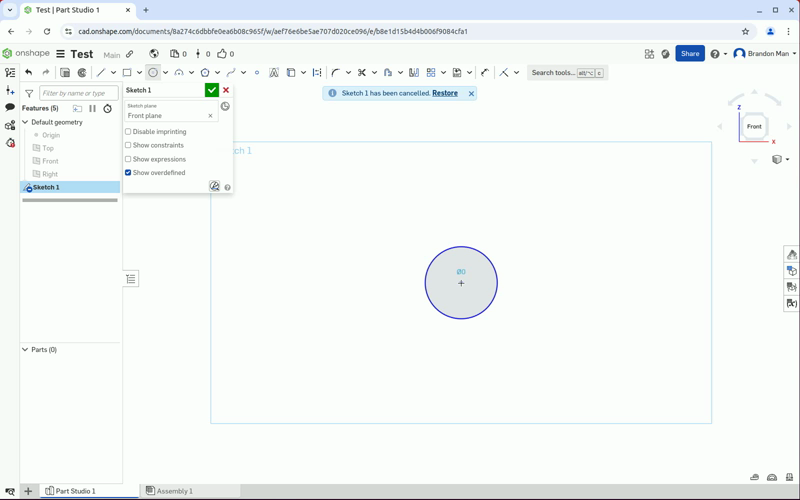
mouse_move(479, 282)
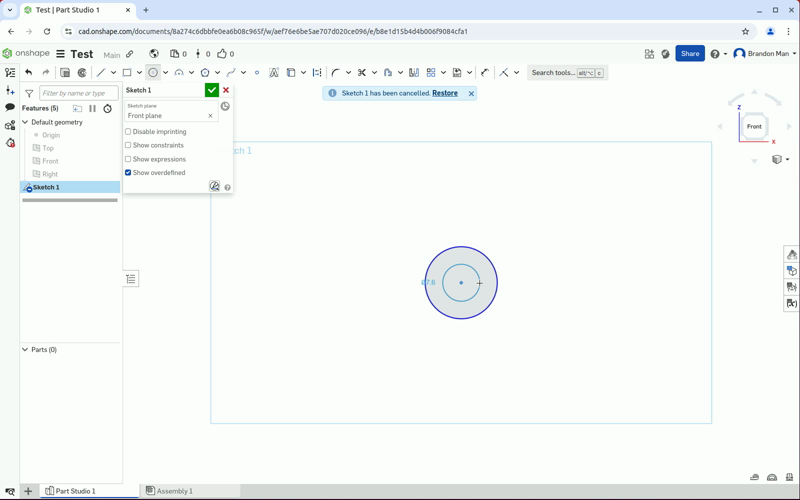
click(479, 282)
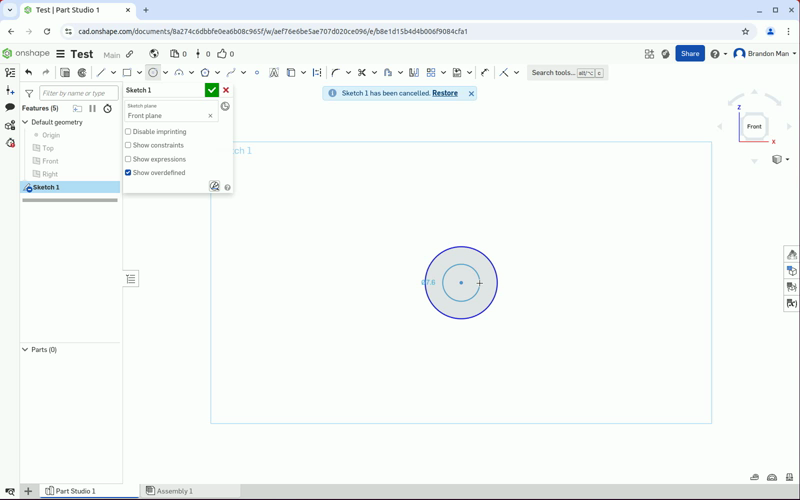
key(esc)
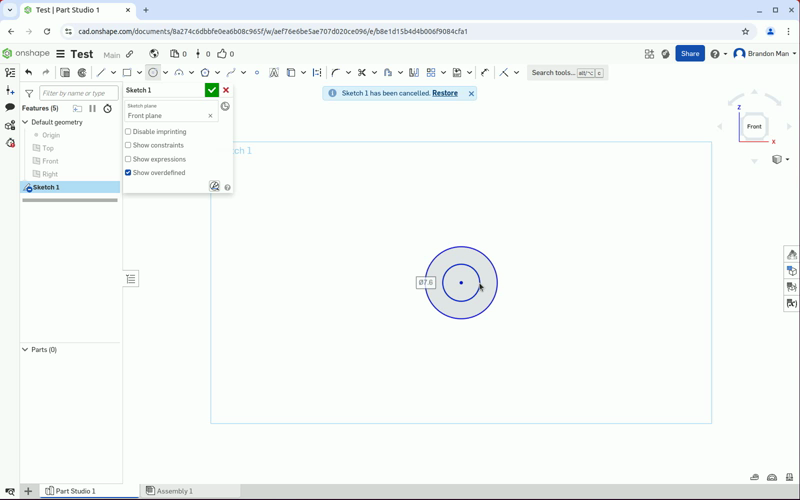
mouse_move(449, 303)
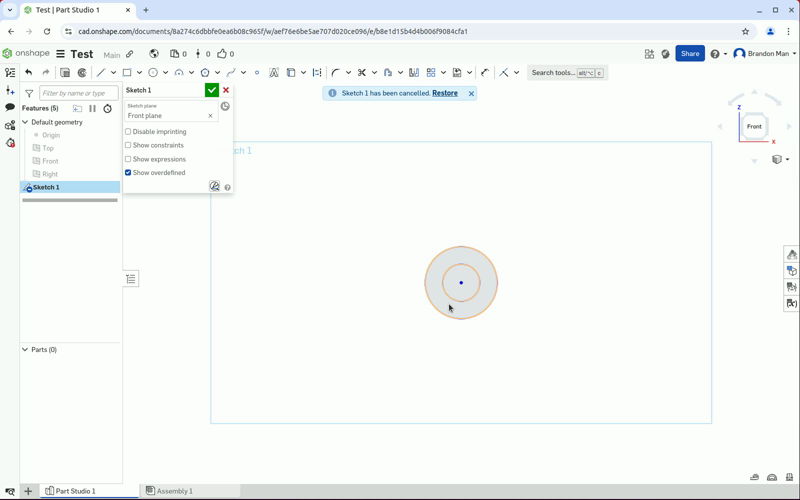
click(449, 303)
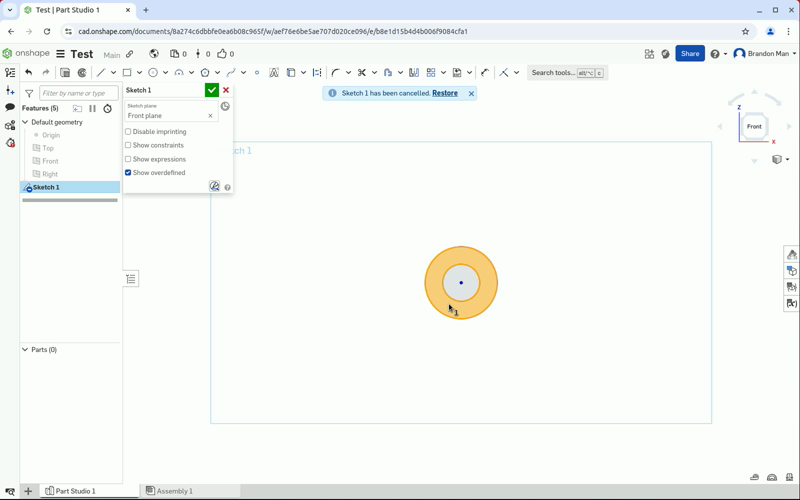
mouse_move(73, 352)
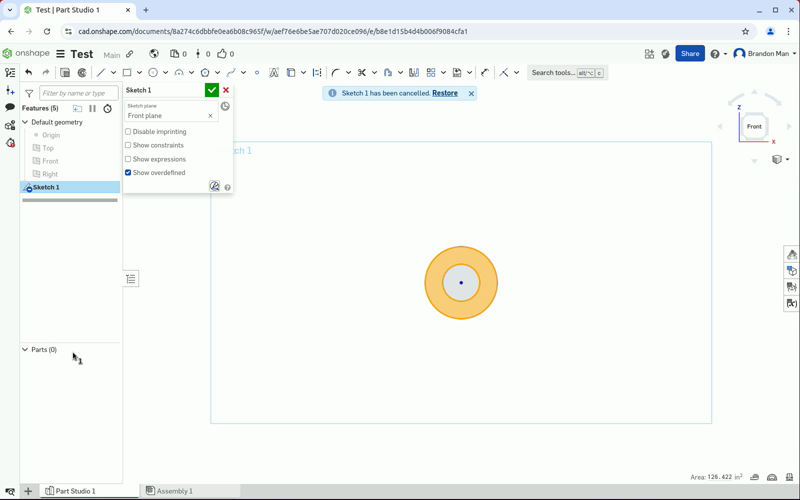
key(shift+y)
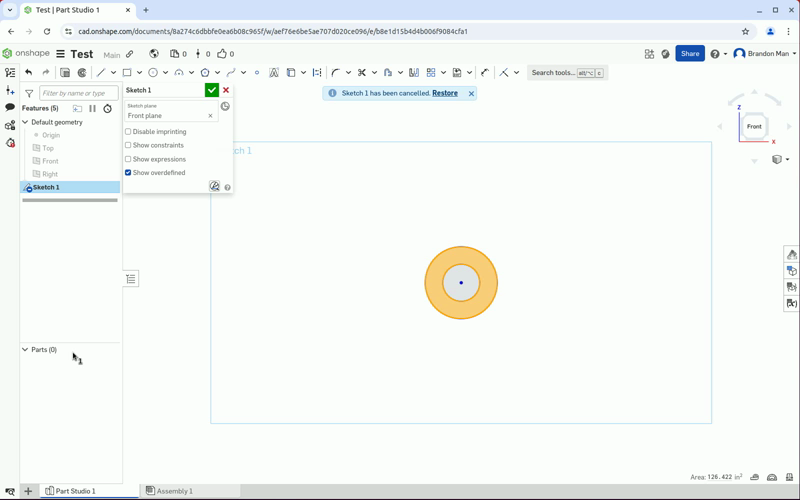
key(shift+e)
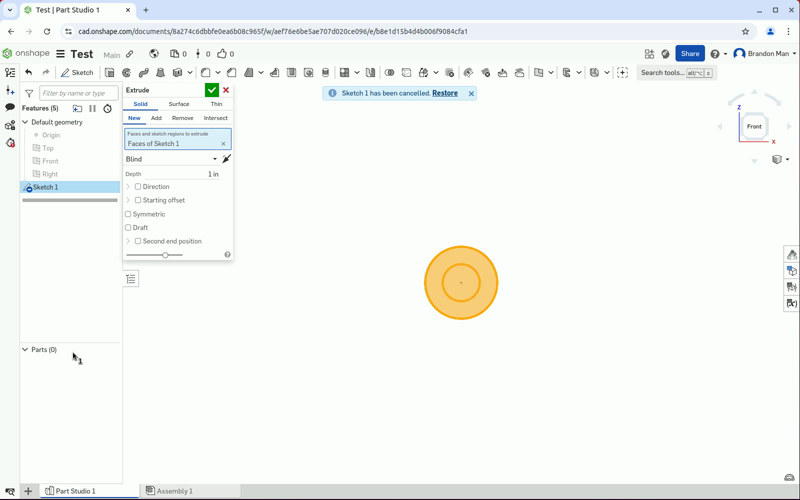
mouse_move(143, 106)
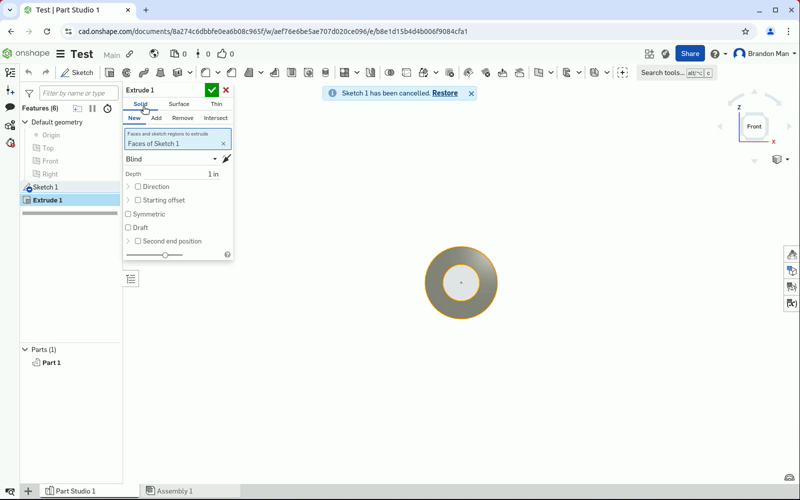
click(143, 106)
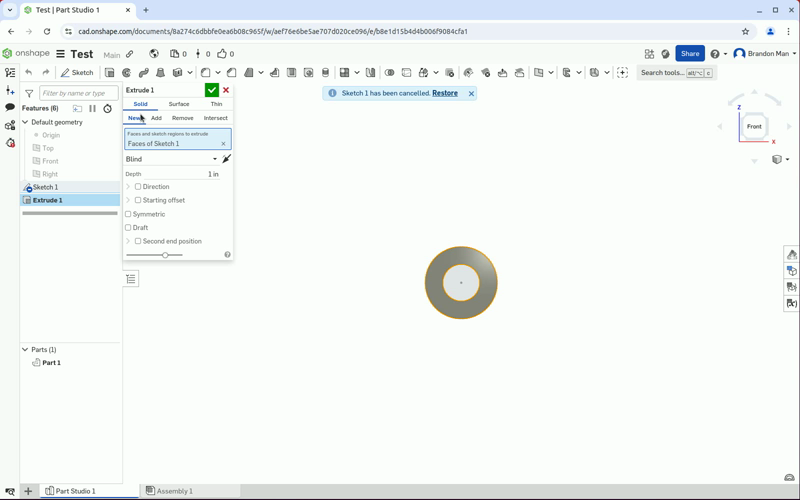
mouse_move(137, 120)
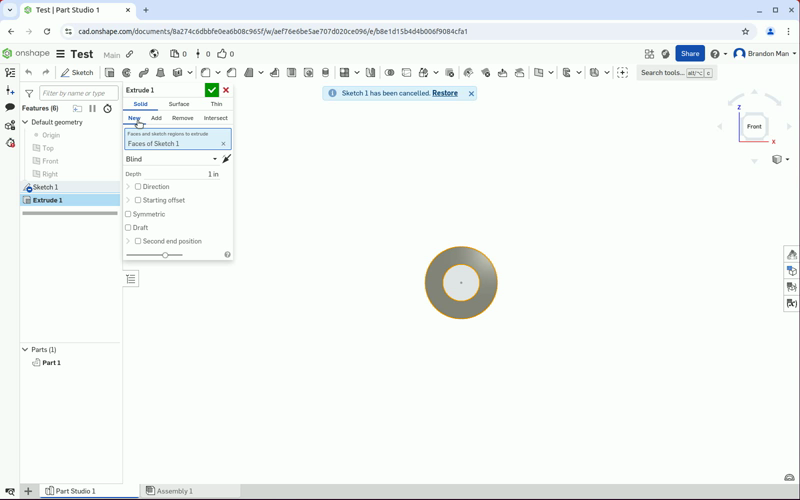
click(137, 120)
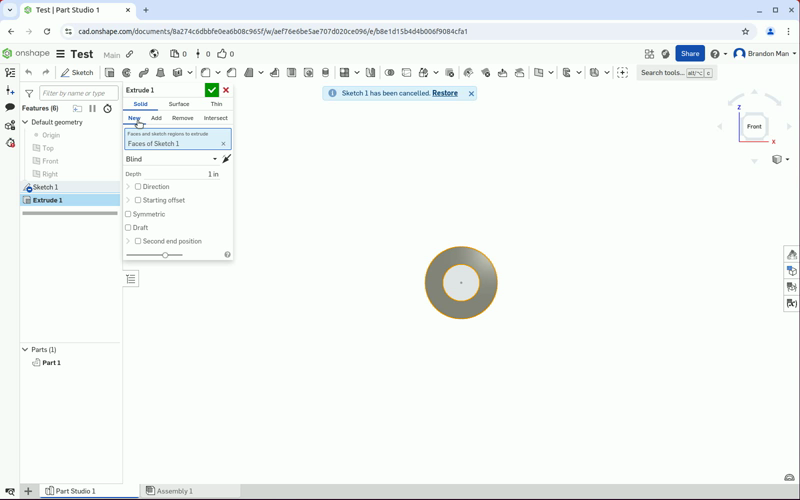
key(tab, 4)
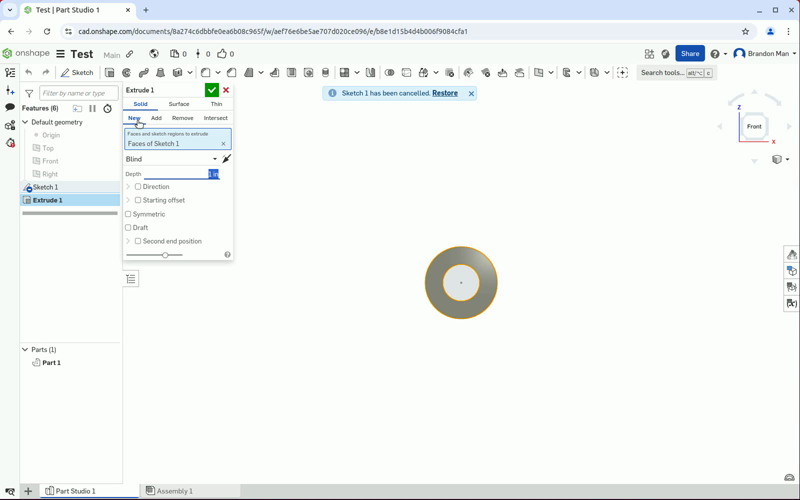
text(3.129)
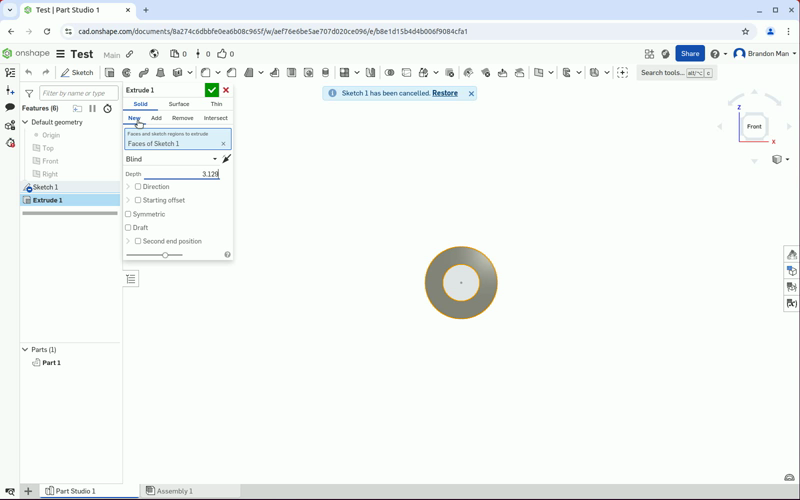
key(enter)
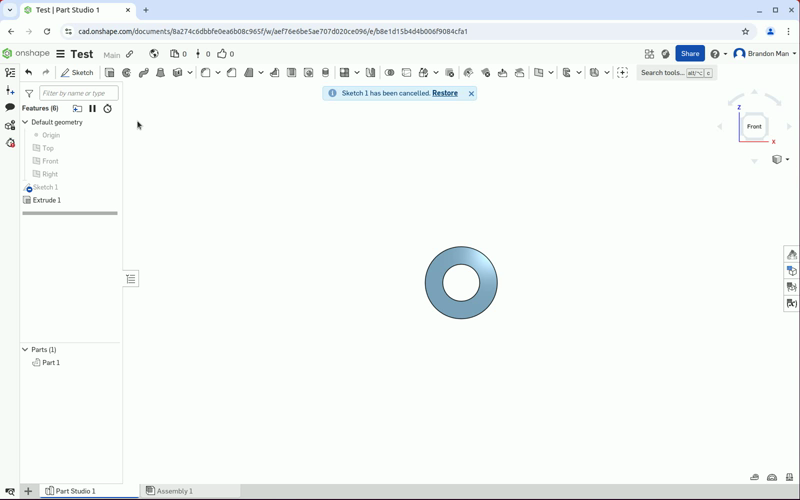
key(shift+h)
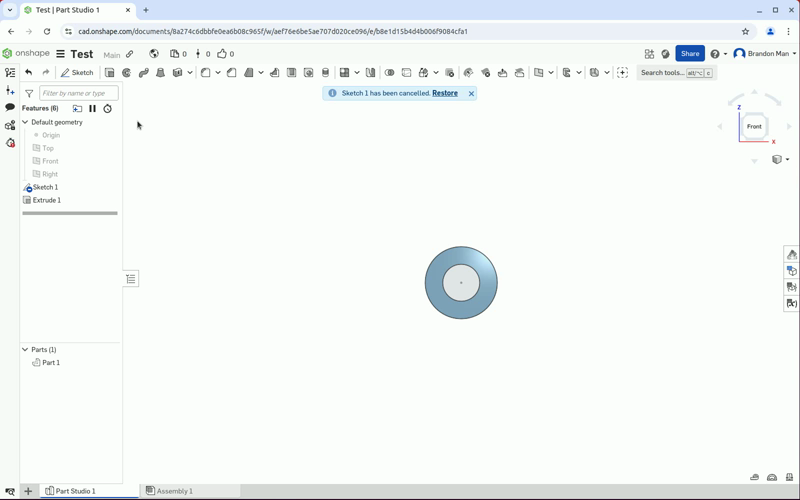
key(shift+h)
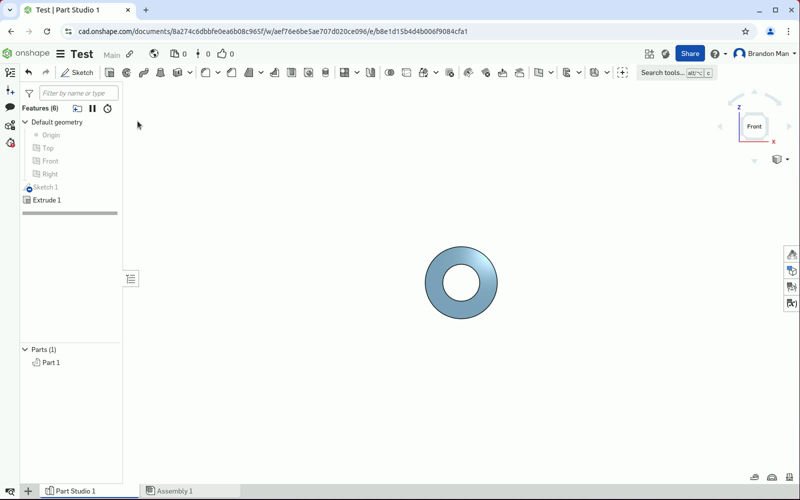
mouse_move(73, 189)
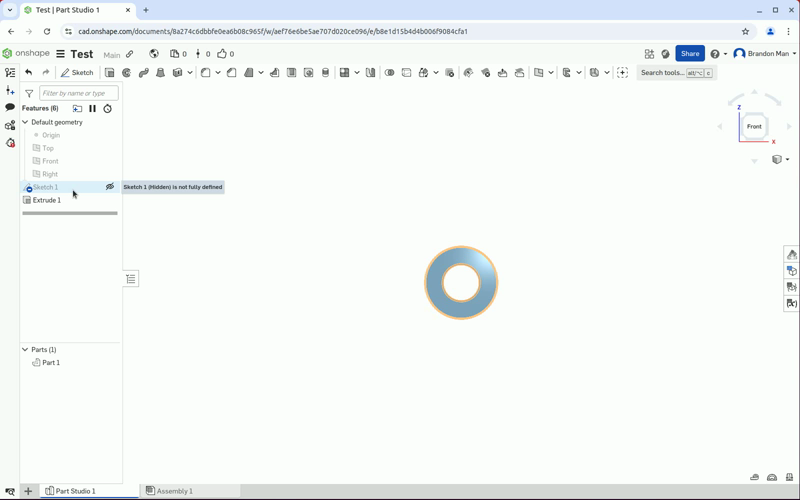
click(73, 189)
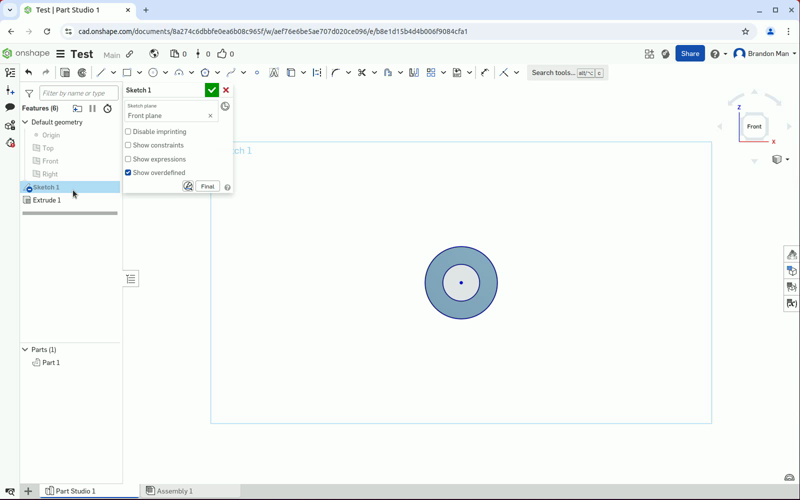
mouse_move(229, 92)
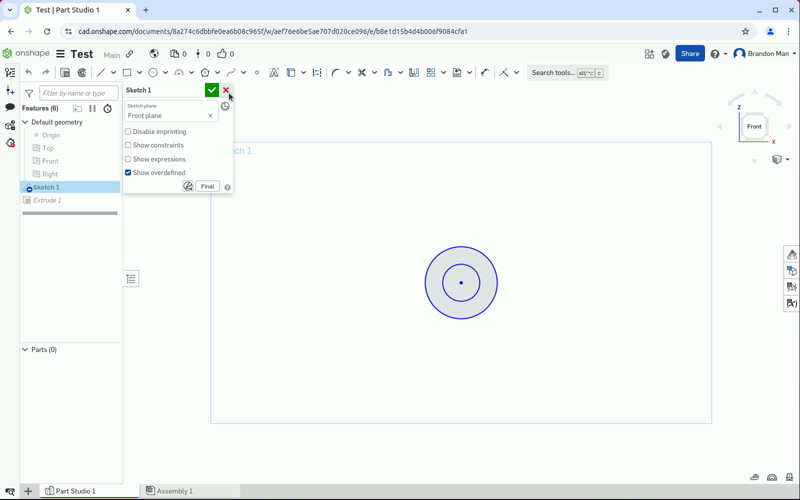
click(229, 92)
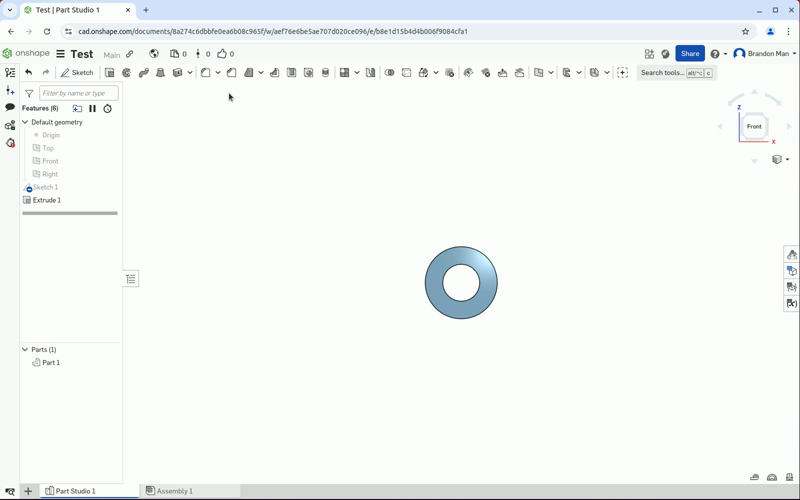
mouse_move(541, 75)
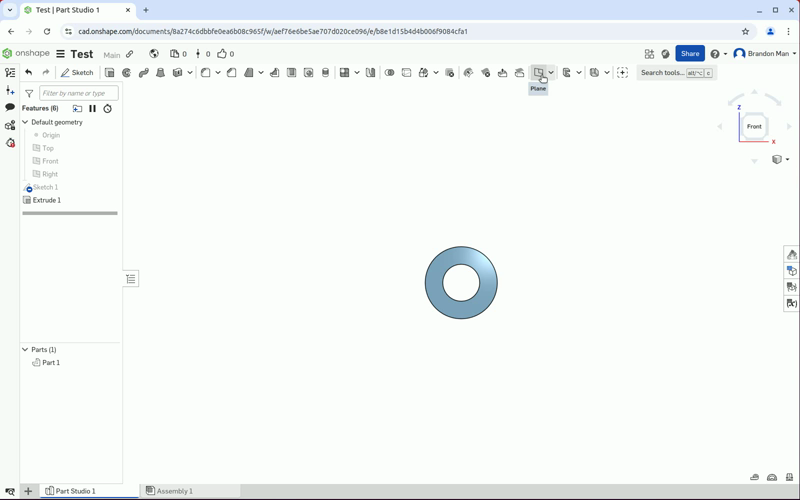
click(541, 75)
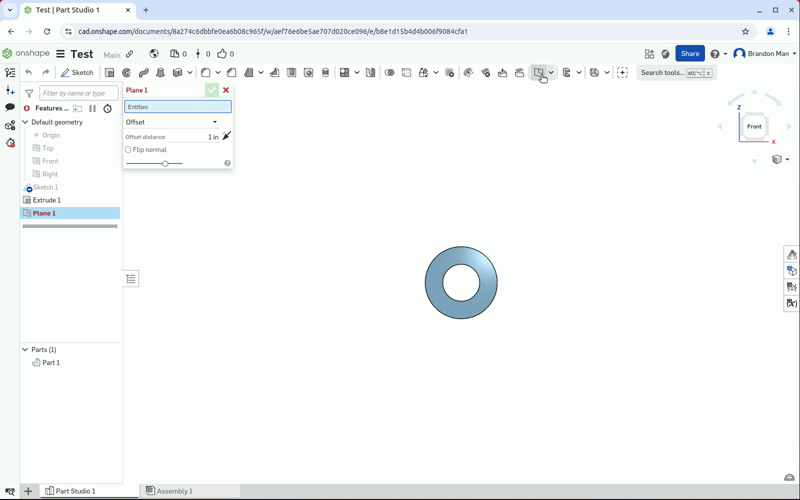
mouse_move(73, 163)
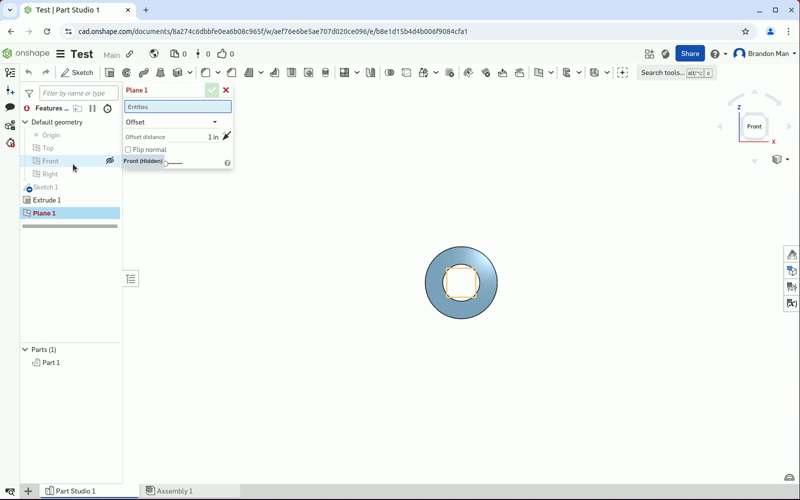
click(73, 163)
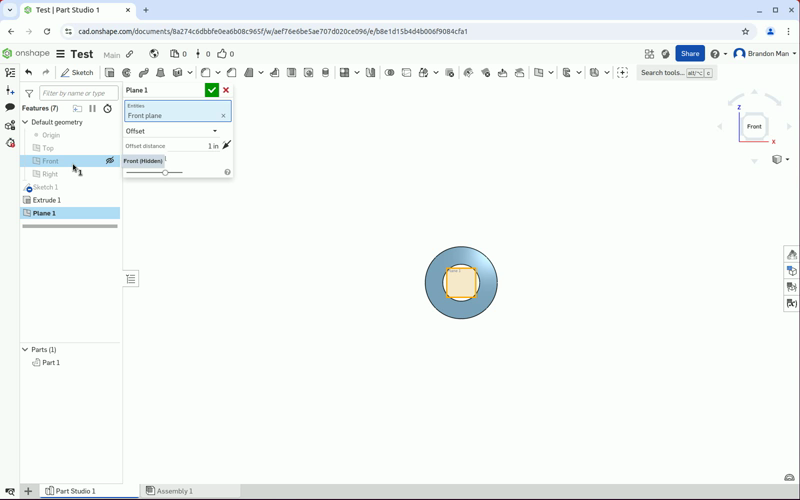
key(tab, 2)
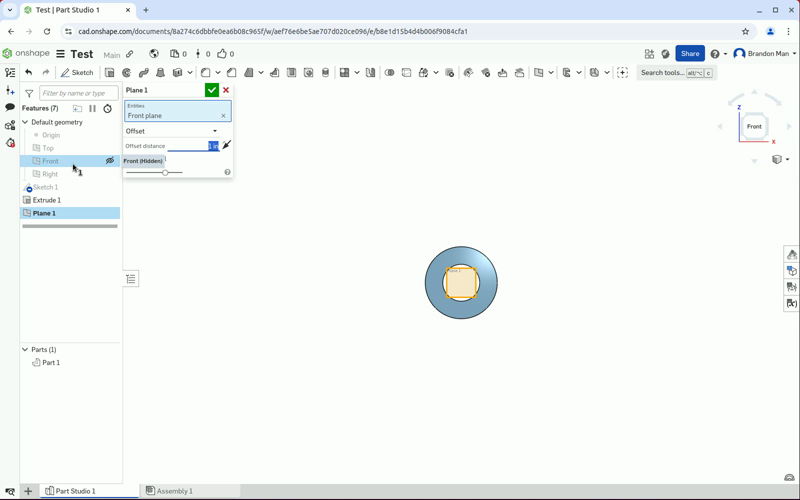
text(3.143)
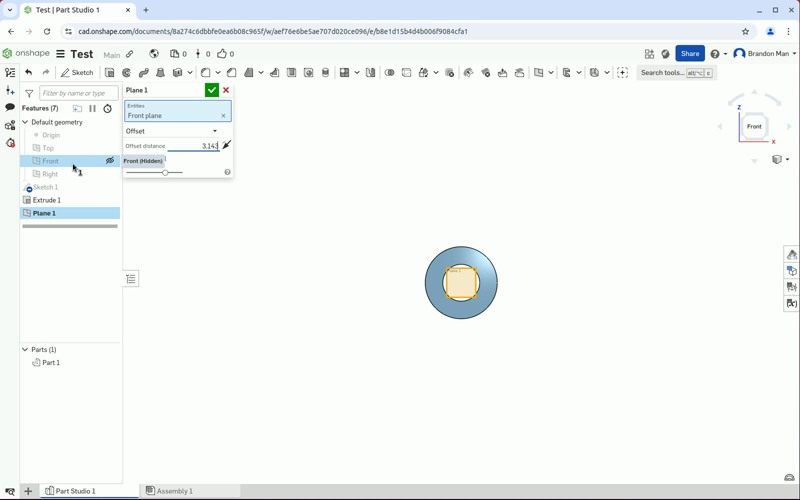
key(enter, 2)
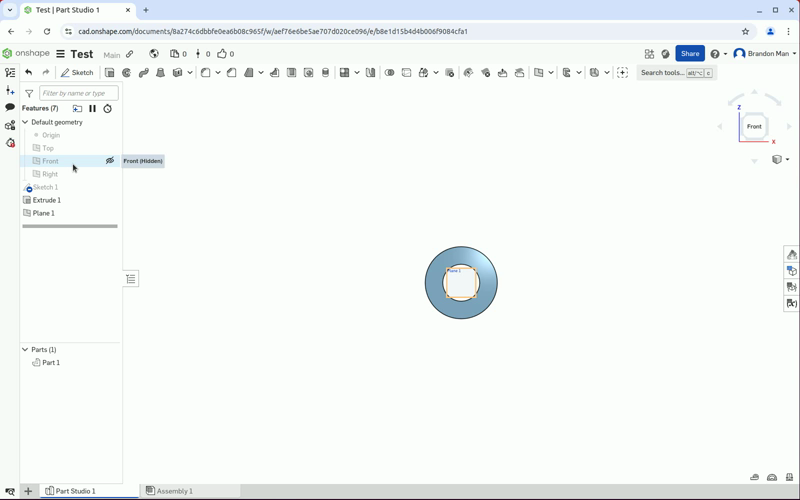
key(shift+s)
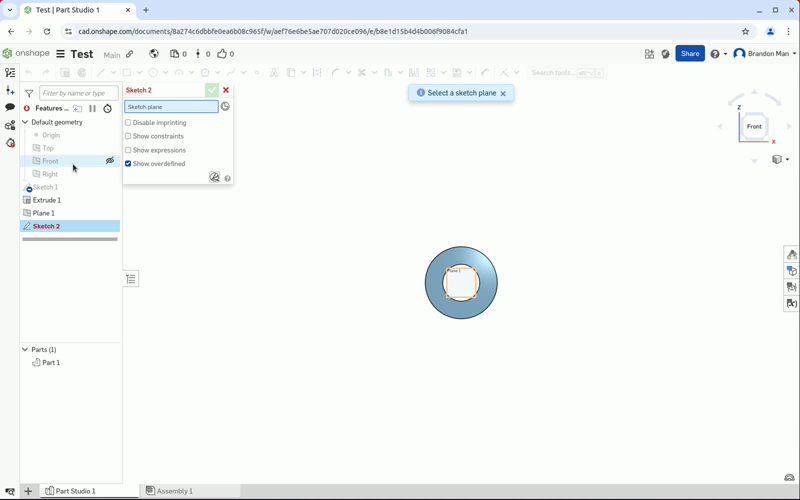
mouse_move(73, 215)
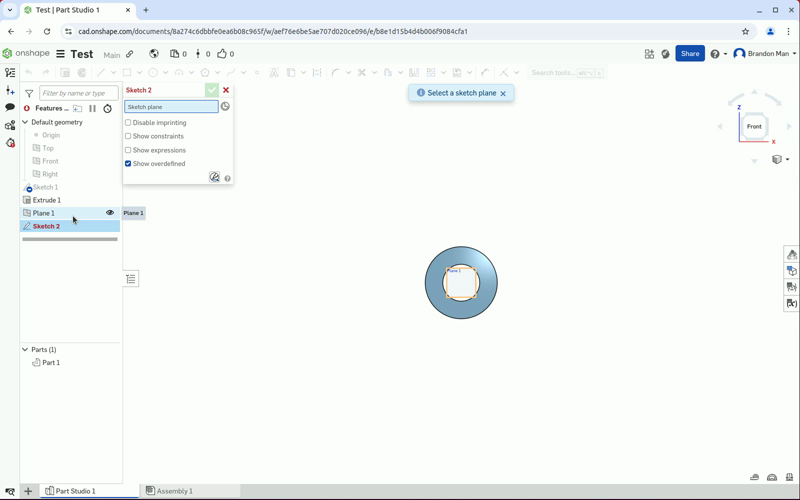
click(73, 215)
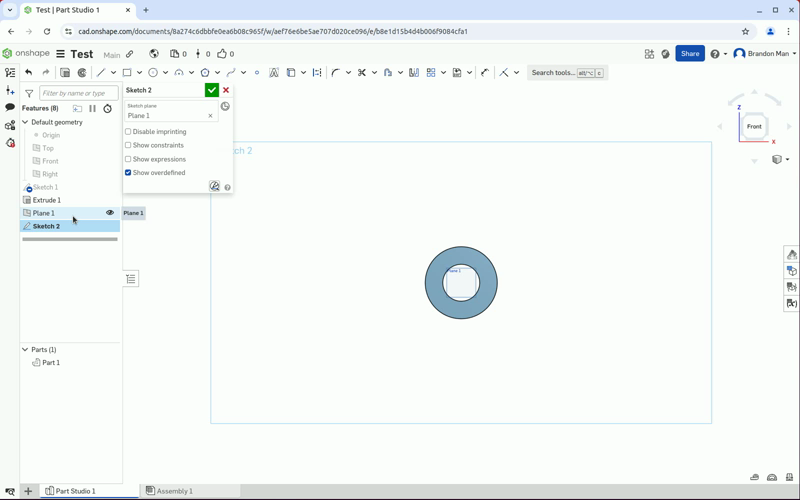
mouse_move(73, 352)
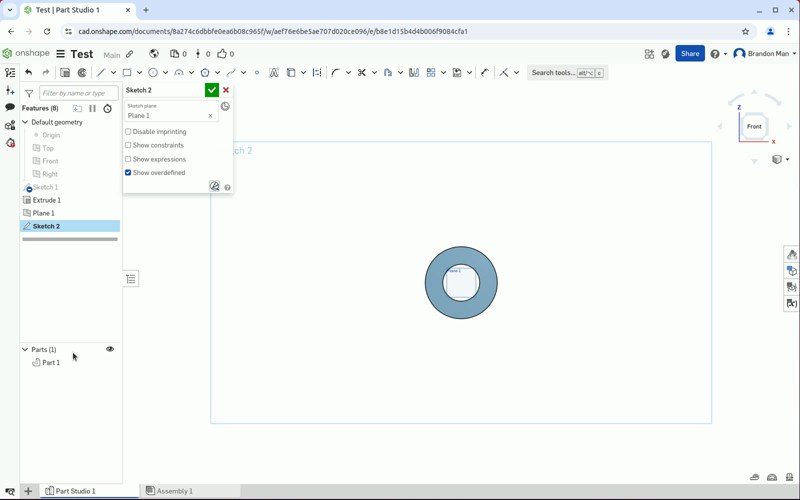
key(y)
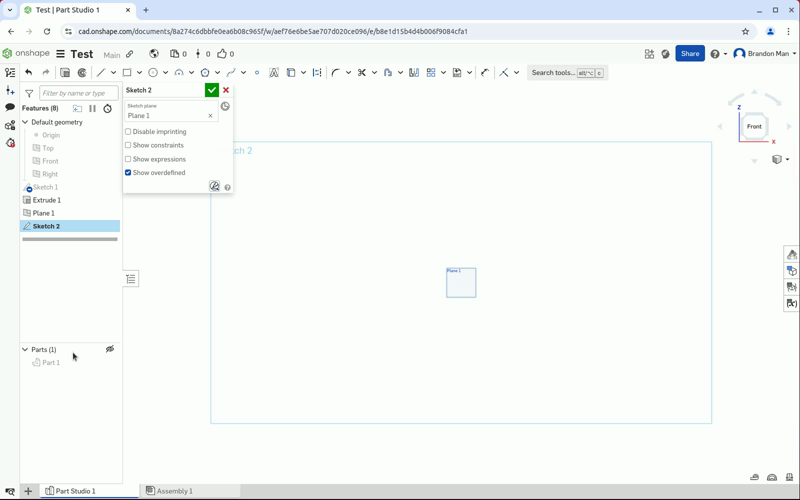
key(c)
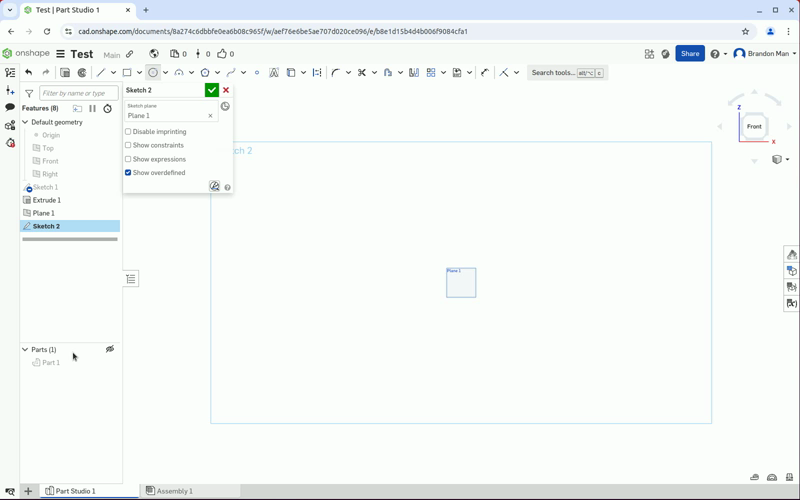
key_down(shift)
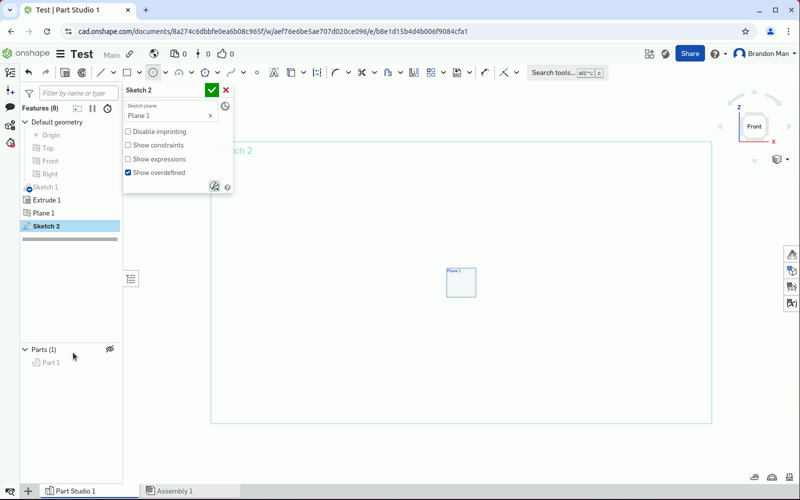
mouse_move(461, 282)
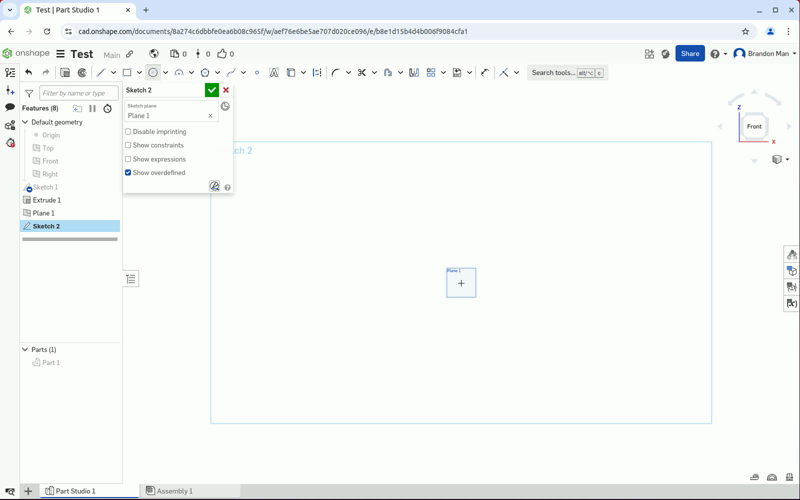
click(461, 282)
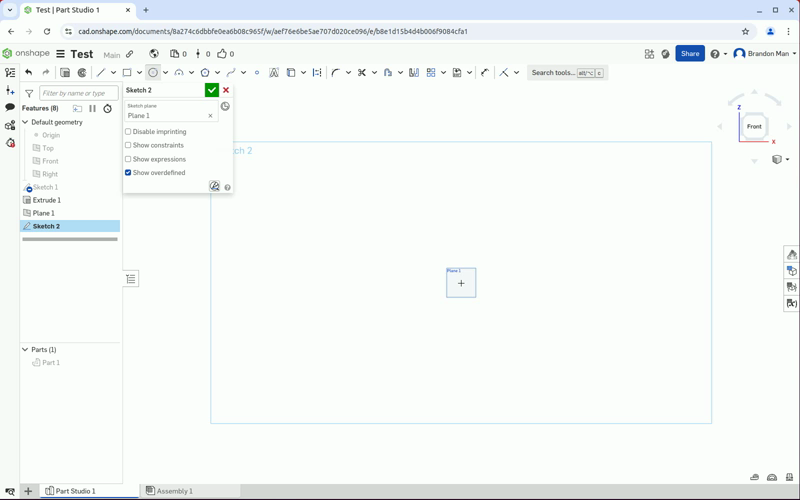
key_up(shift)
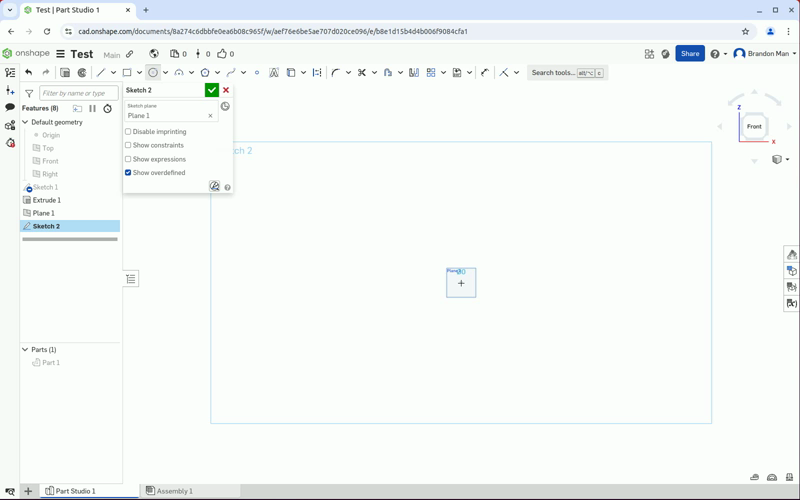
mouse_move(494, 282)
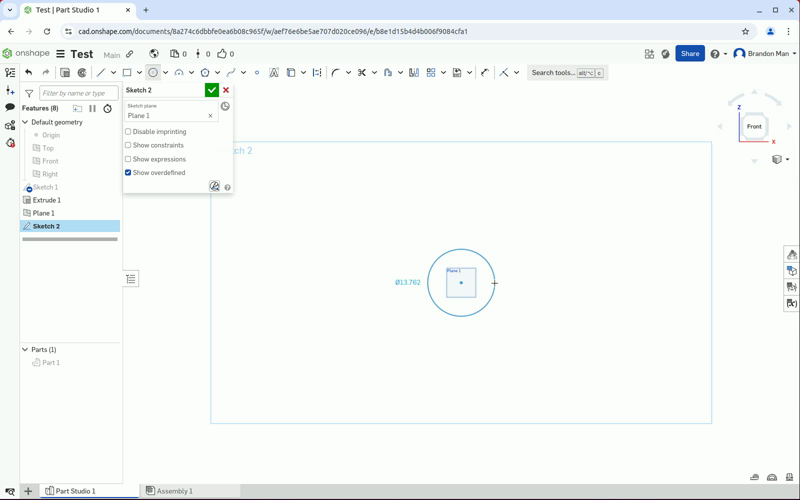
click(494, 282)
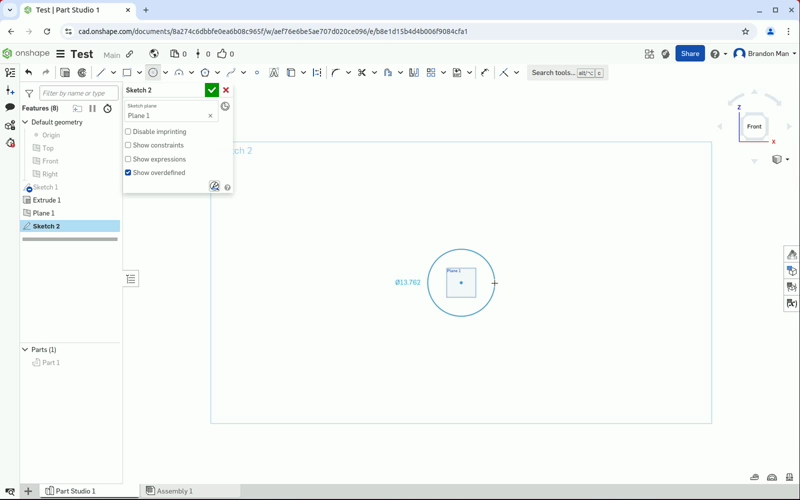
key(esc)
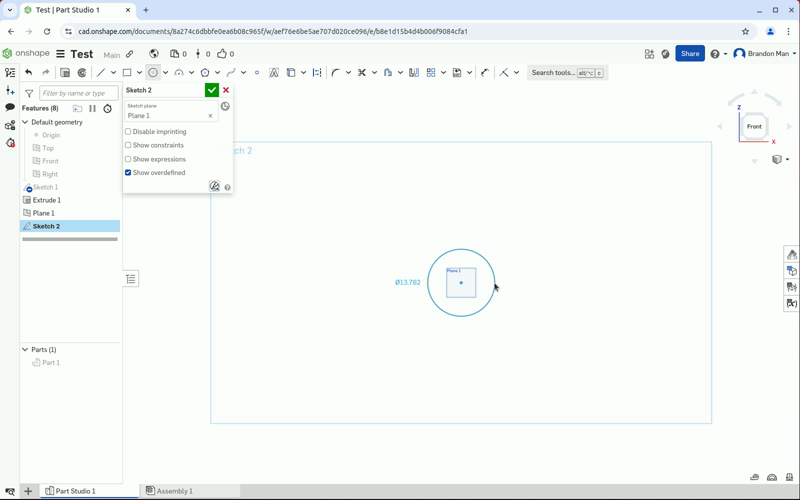
key(c)
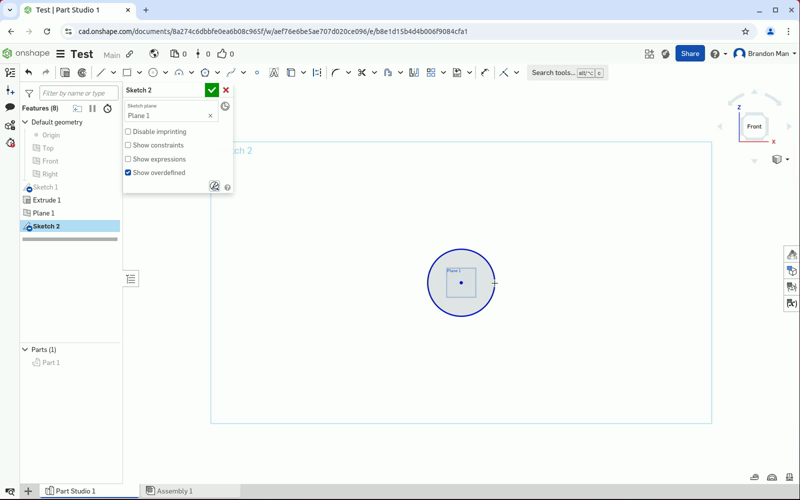
key_down(shift)
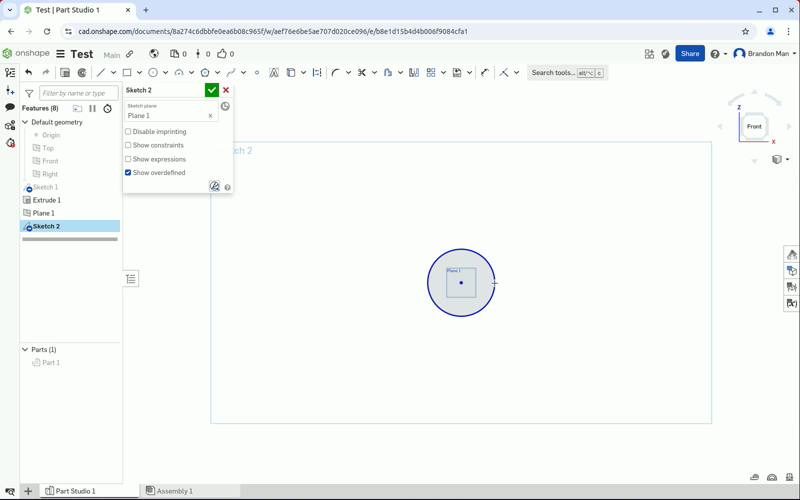
mouse_move(461, 282)
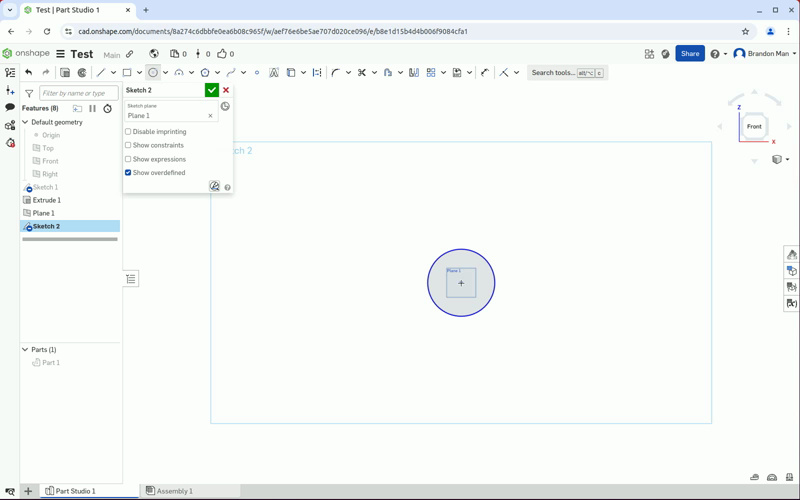
click(461, 282)
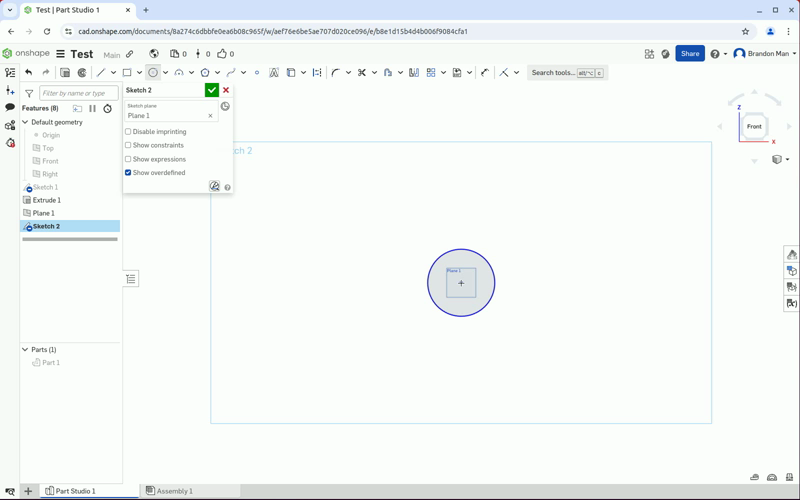
key_up(shift)
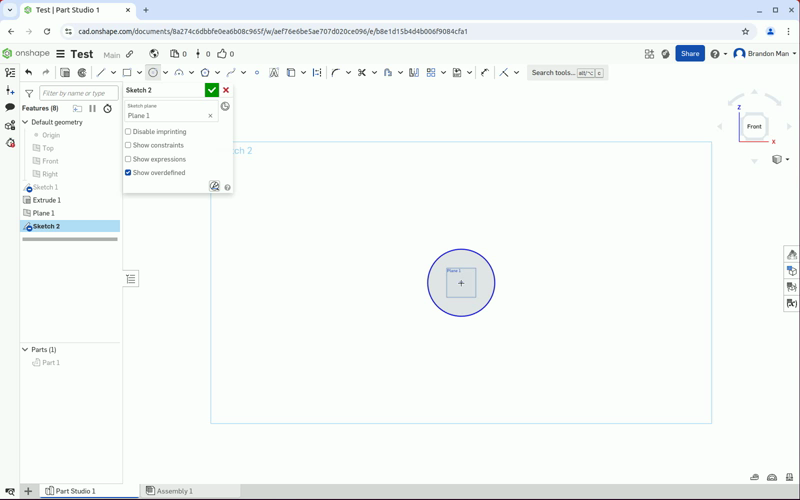
mouse_move(480, 282)
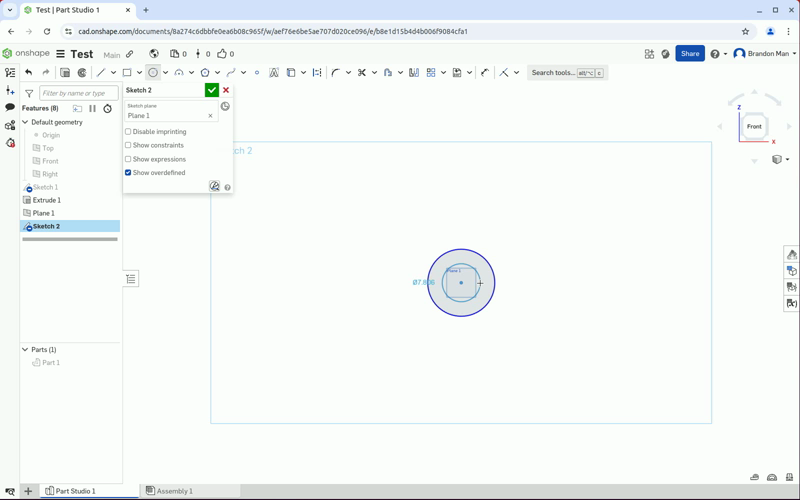
click(480, 282)
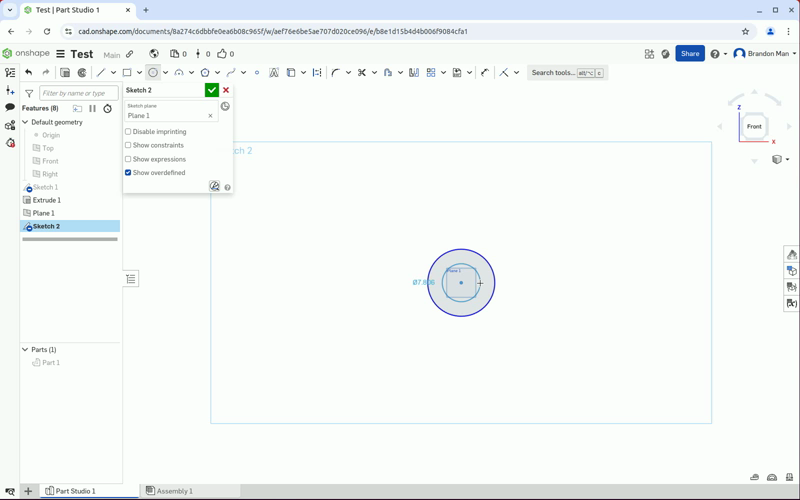
key(esc)
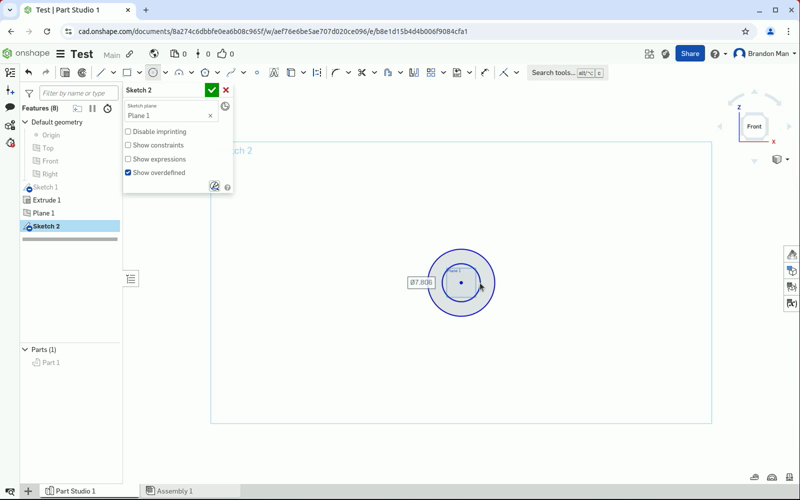
mouse_move(460, 256)
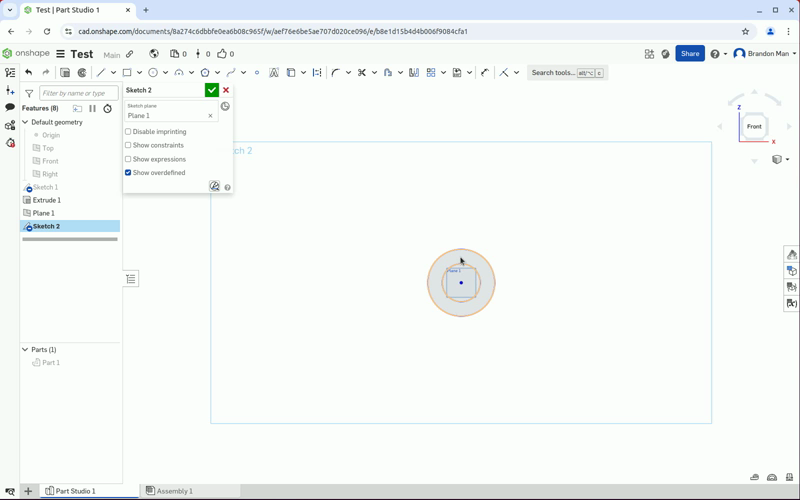
click(460, 256)
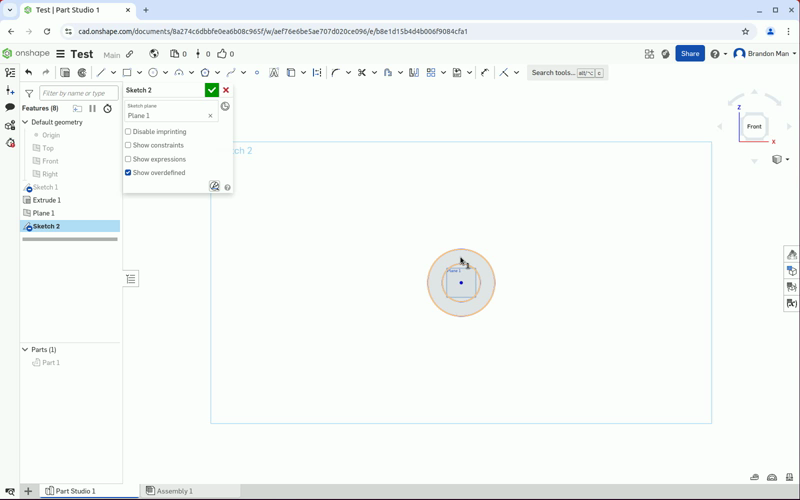
mouse_move(73, 352)
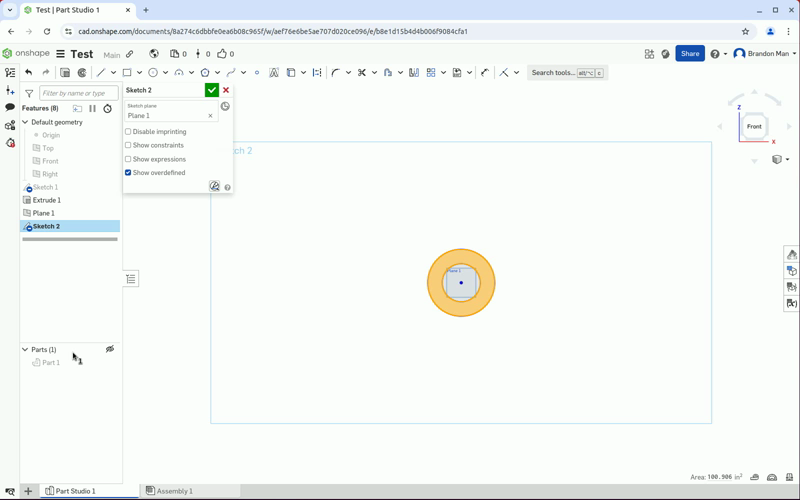
key(shift+y)
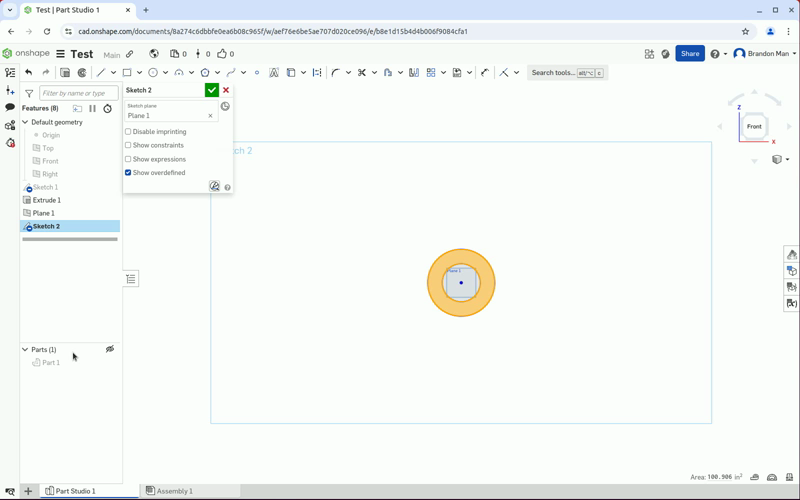
key(shift+e)
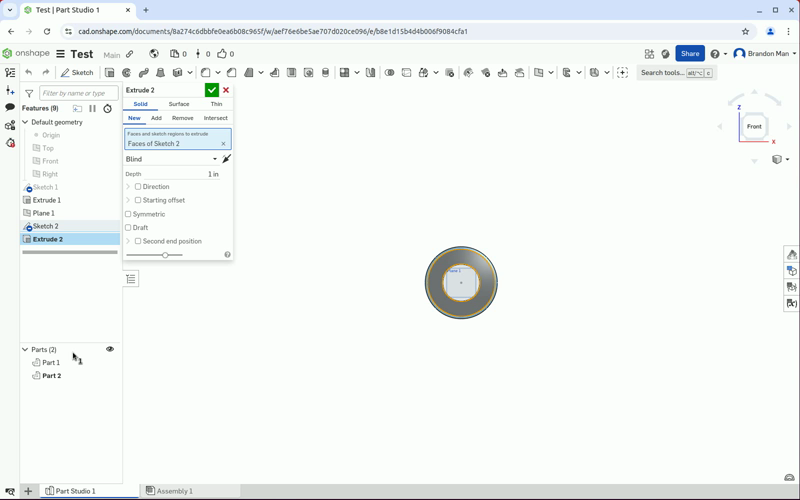
mouse_move(143, 106)
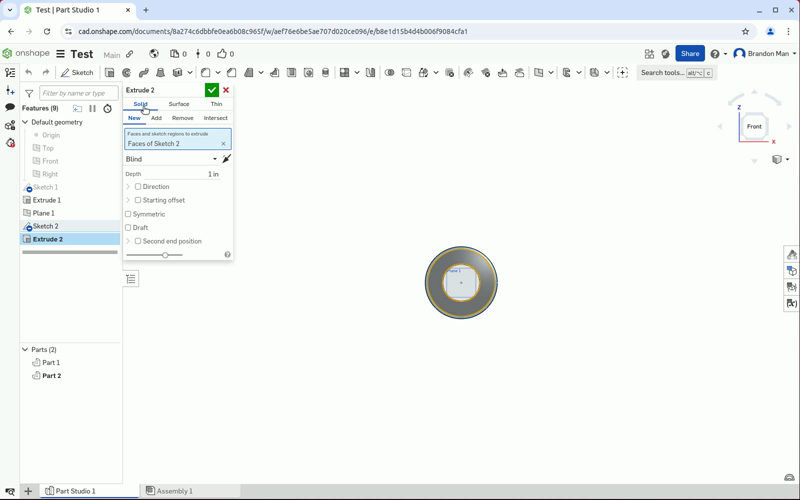
click(143, 106)
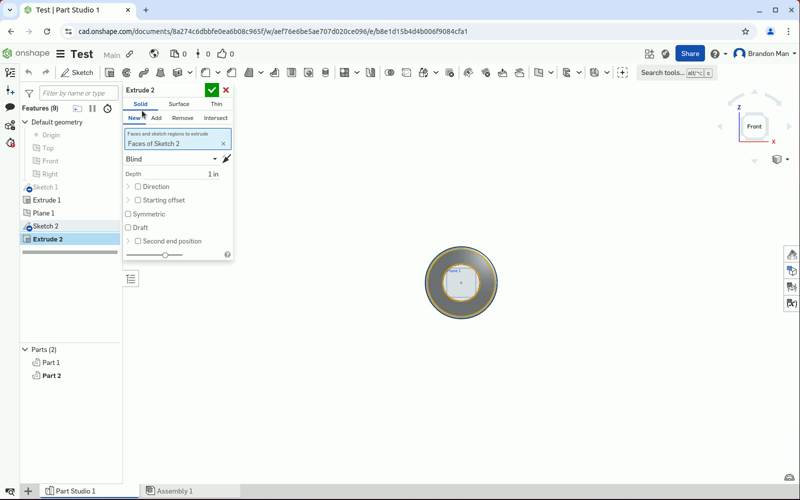
mouse_move(137, 120)
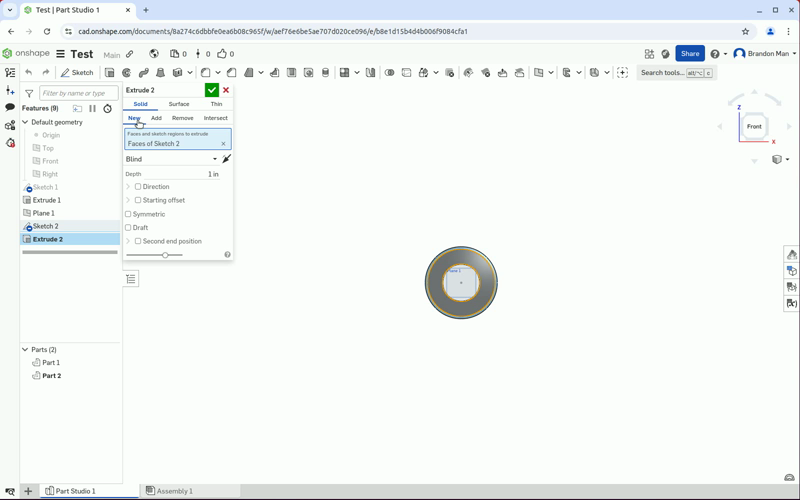
click(137, 120)
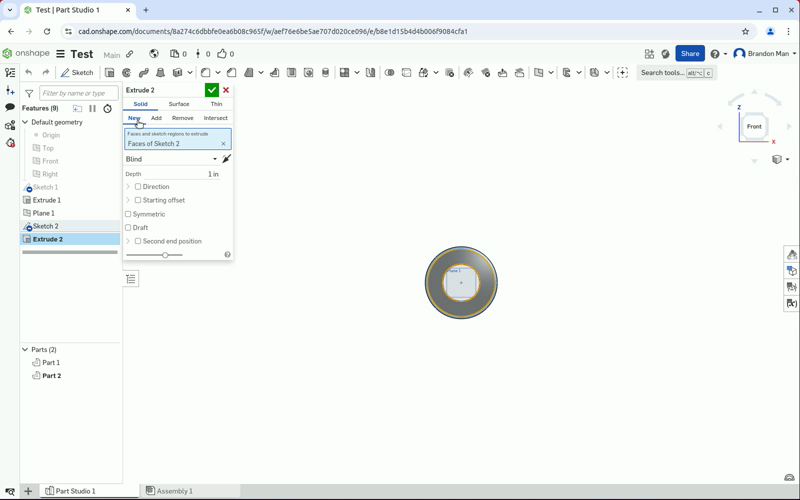
key(tab, 4)
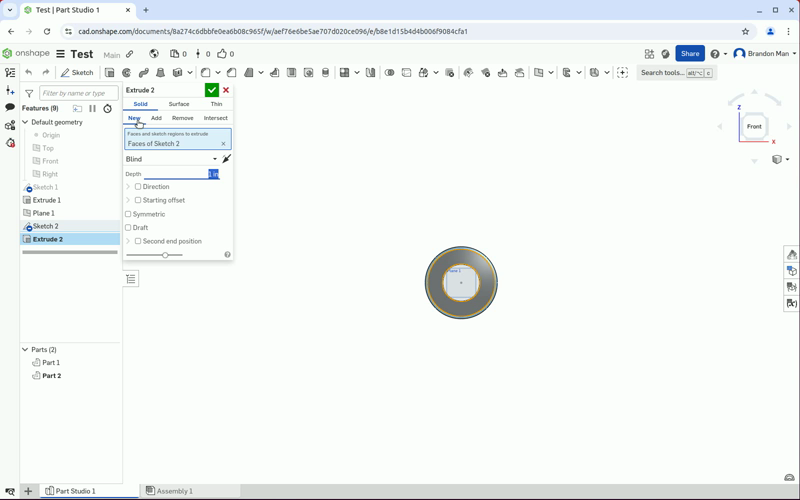
text(0.963)
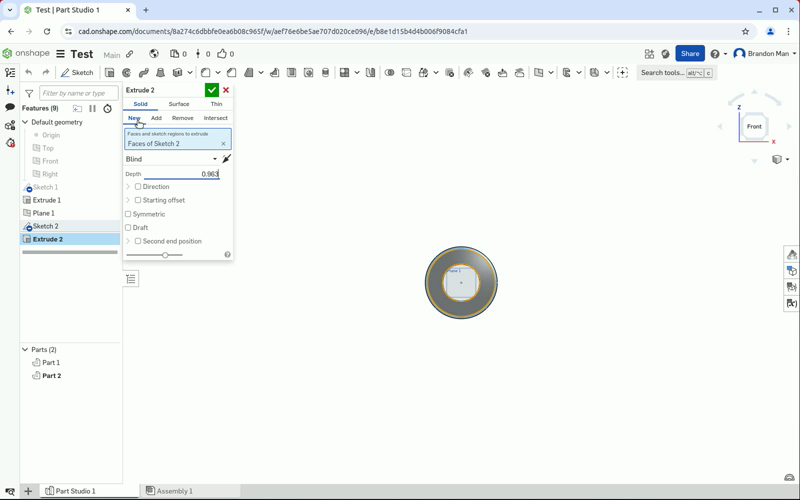
key(enter)
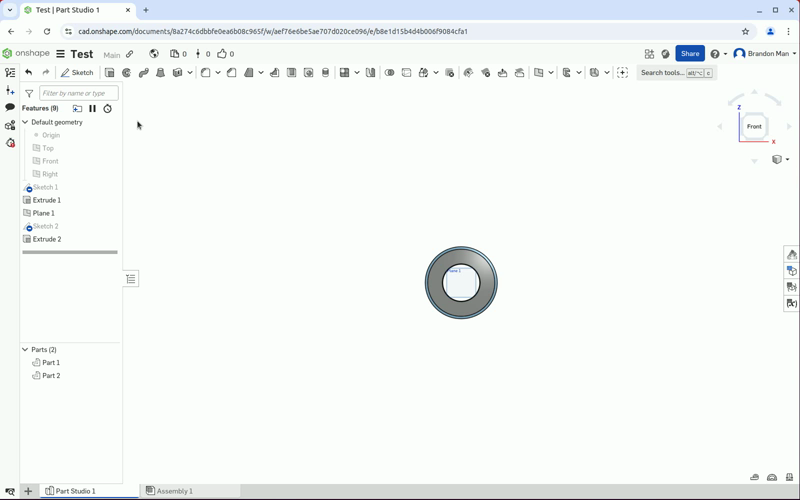
key(shift+h)
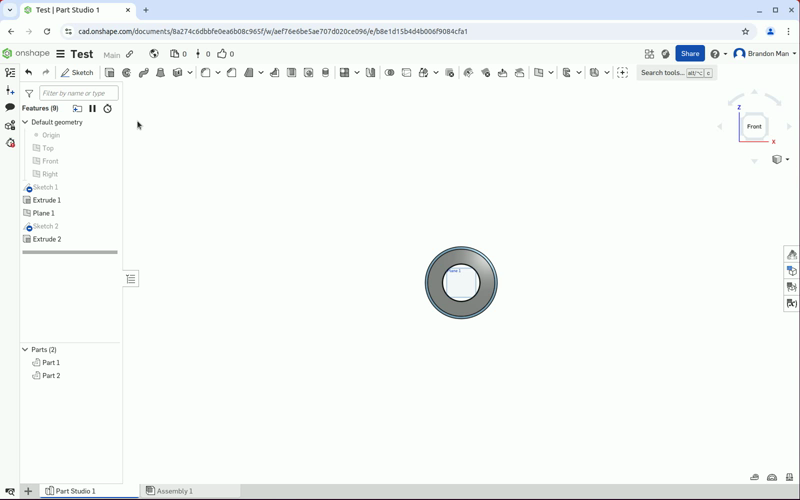
key(shift+h)
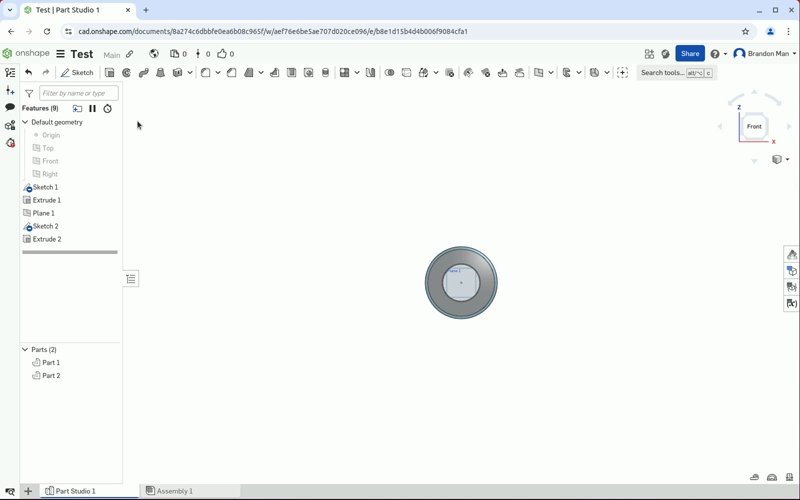
key(shift+7)
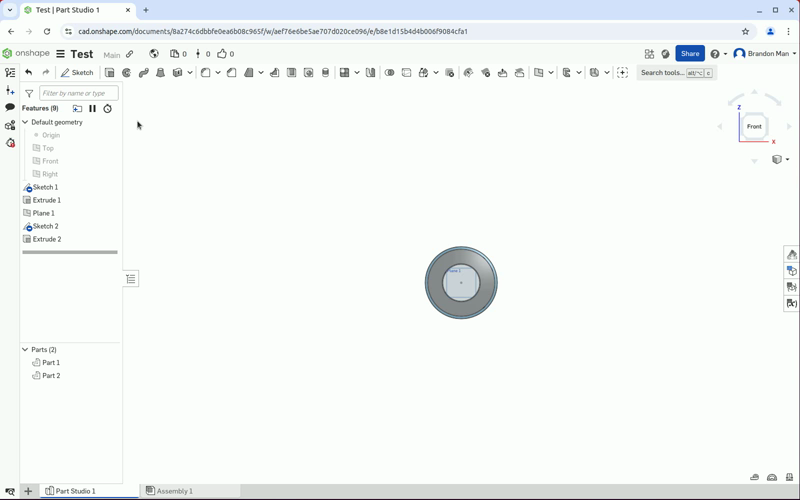
key(left, 2)
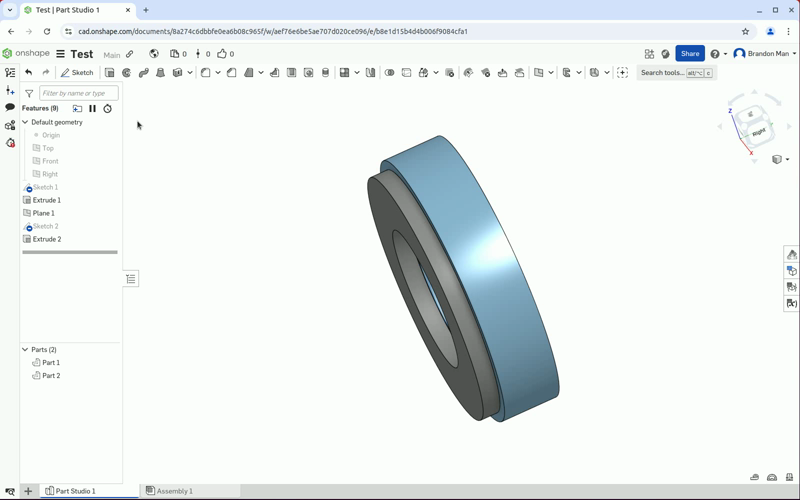
key(down, 2)
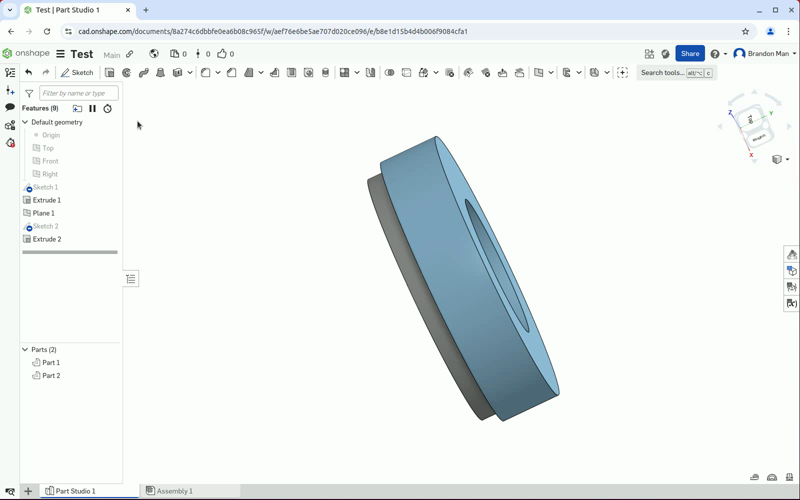
key(up, 2)
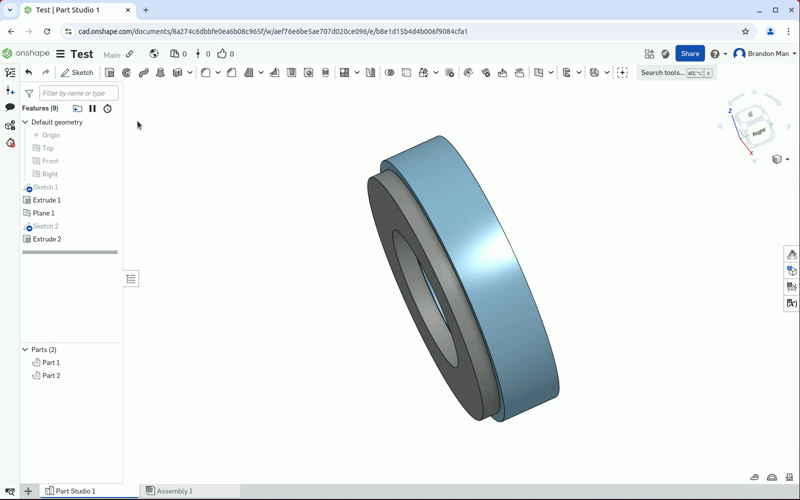
key(right, 2)
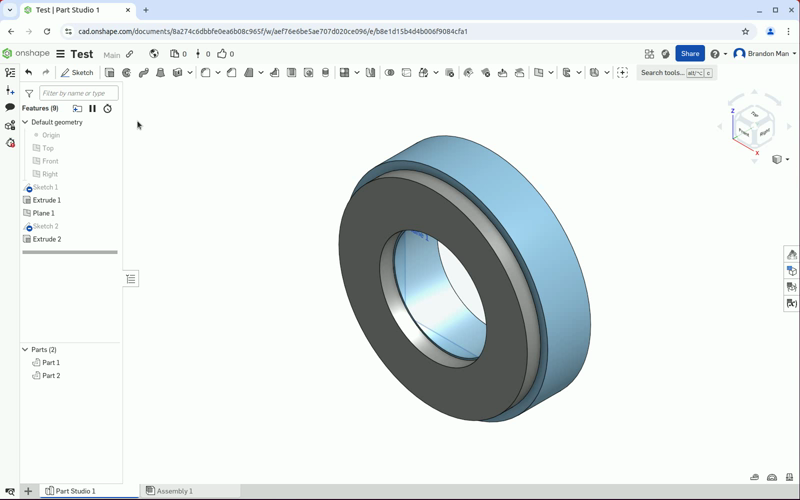
mouse_move(73, 189)
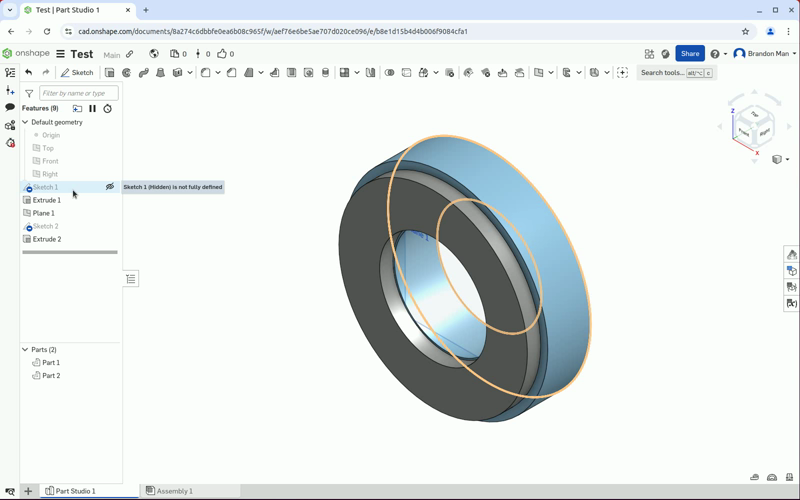
click(73, 189)